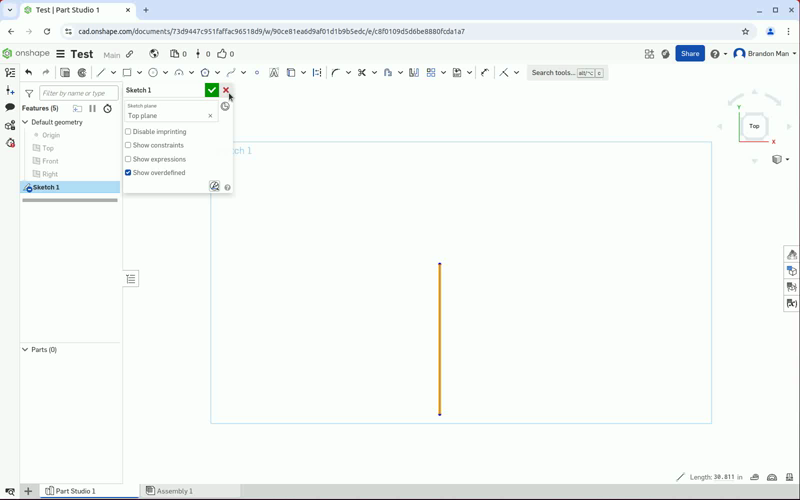
key(shift+h)
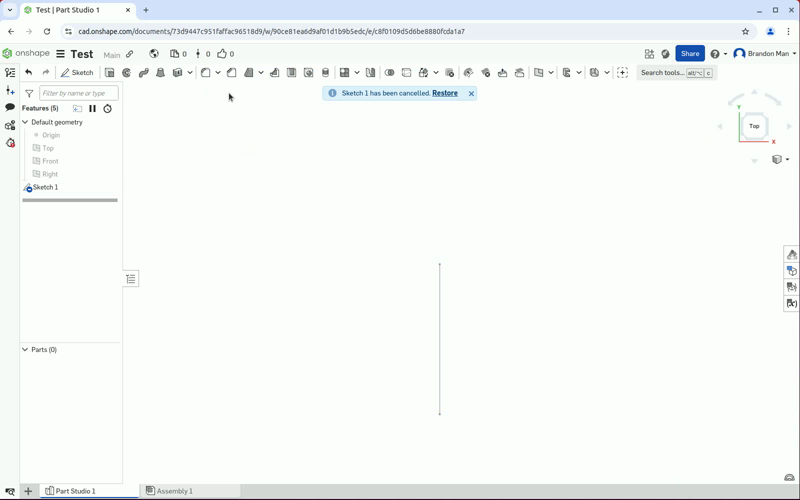
key(shift+s)
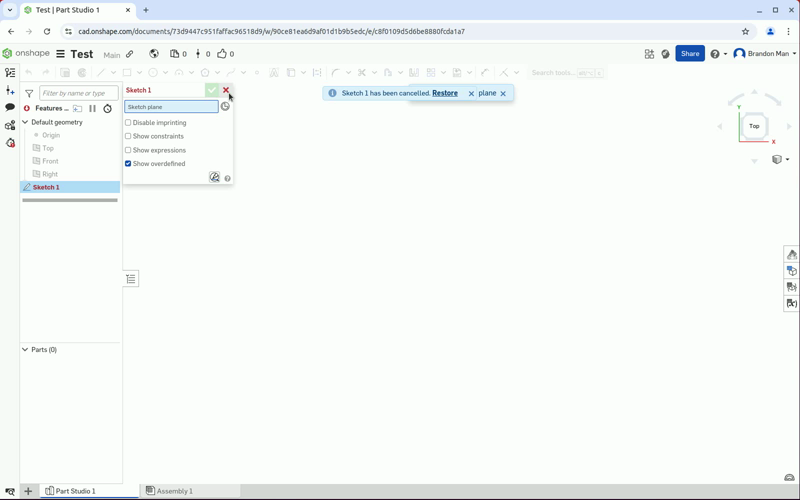
mouse_move(73, 150)
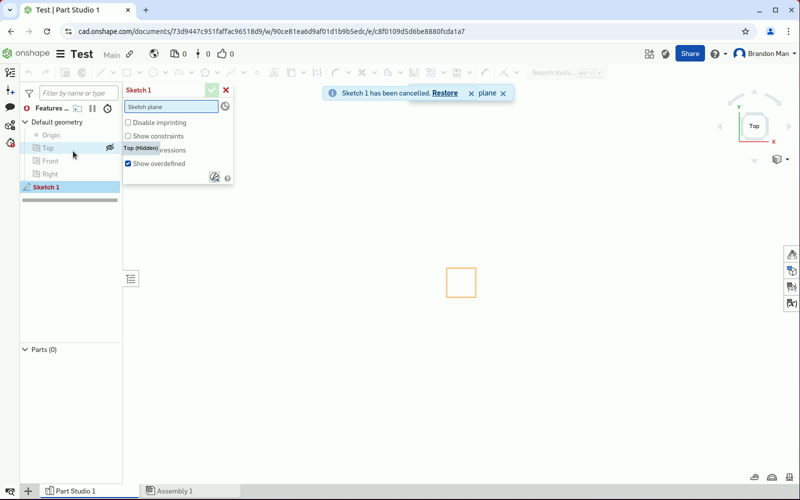
click(73, 150)
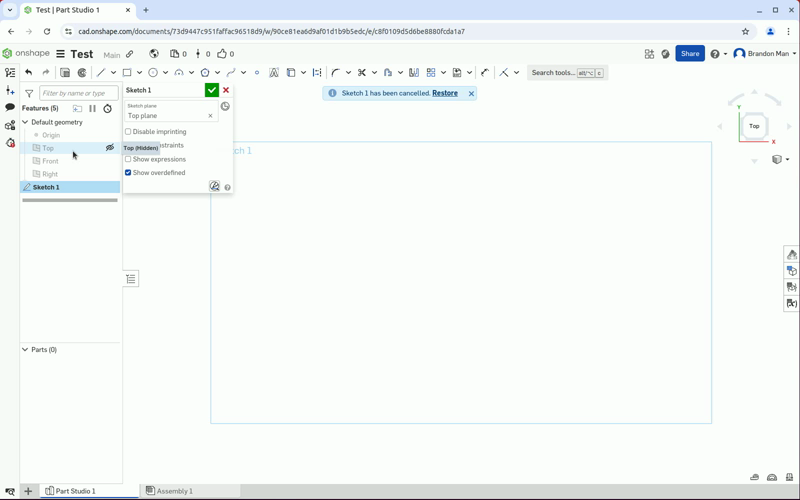
mouse_move(73, 352)
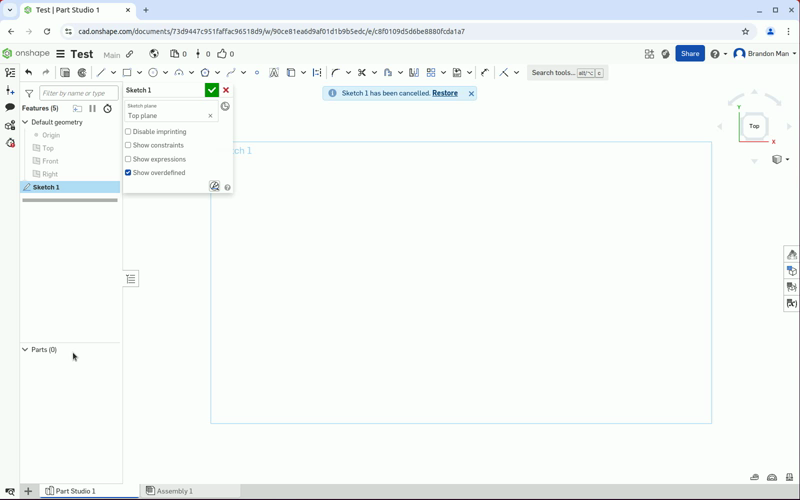
key(y)
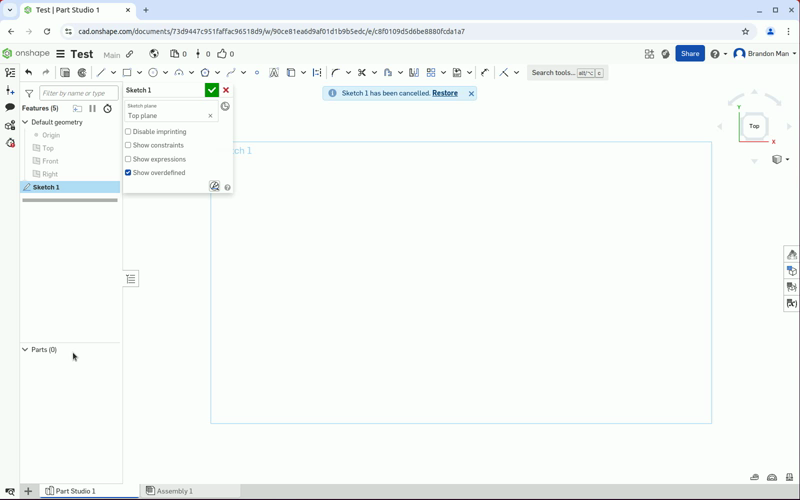
key(l)
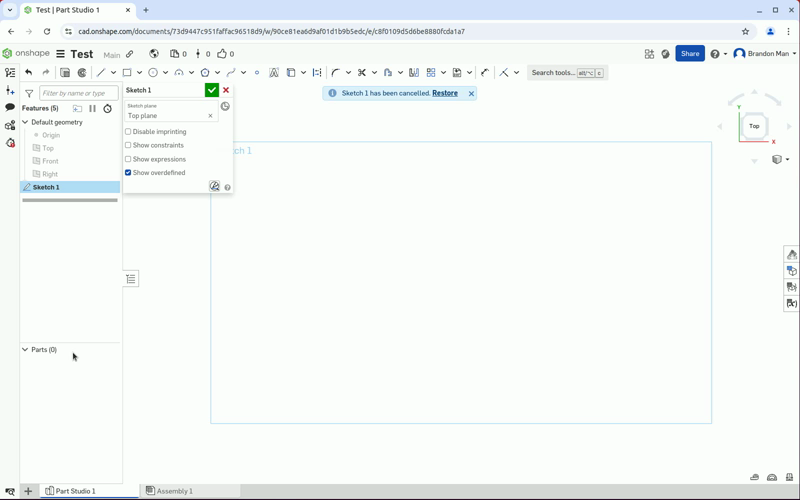
key_down(shift)
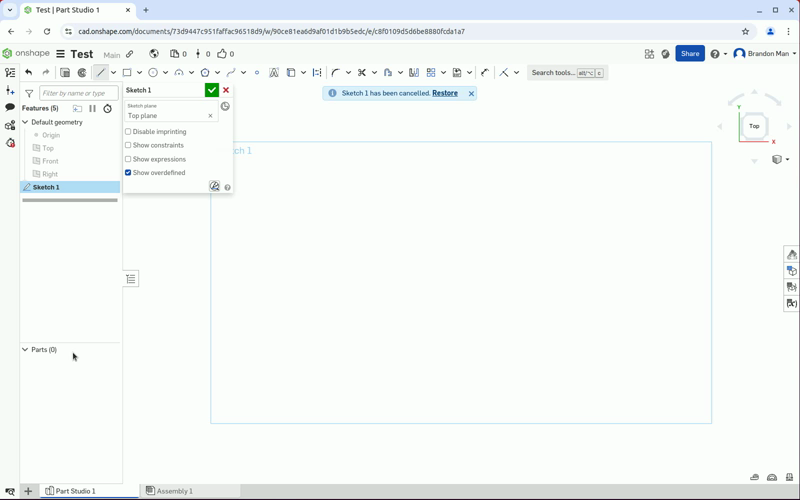
mouse_move(376, 367)
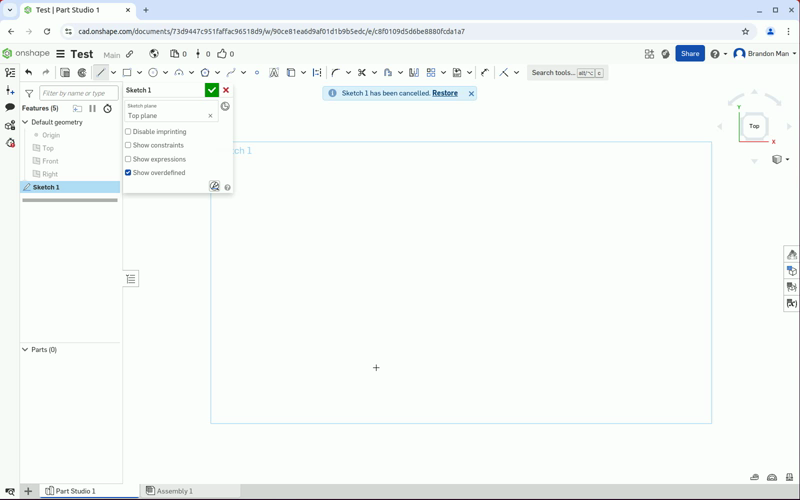
click(376, 367)
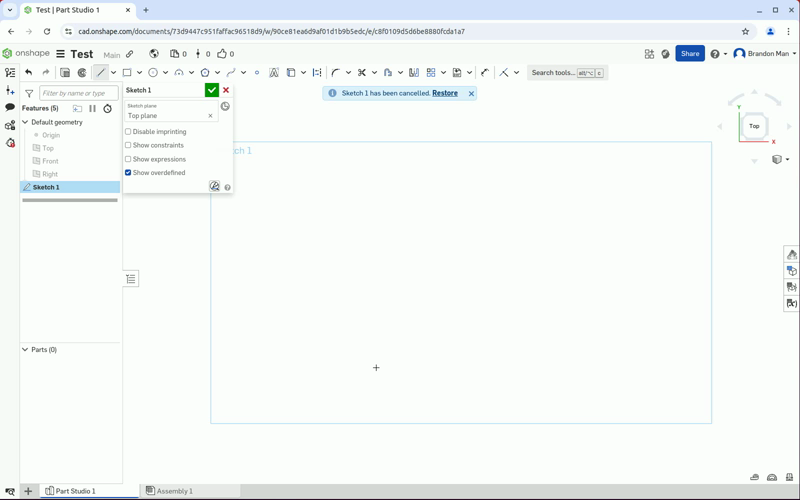
key_up(shift)
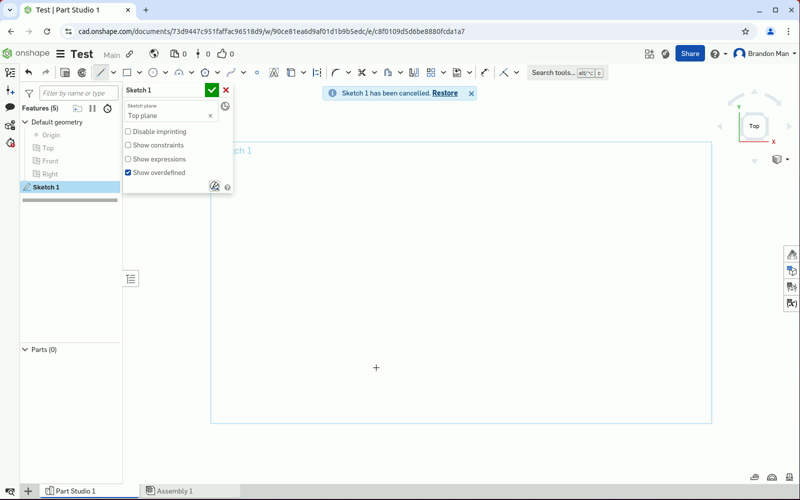
key_down(shift)
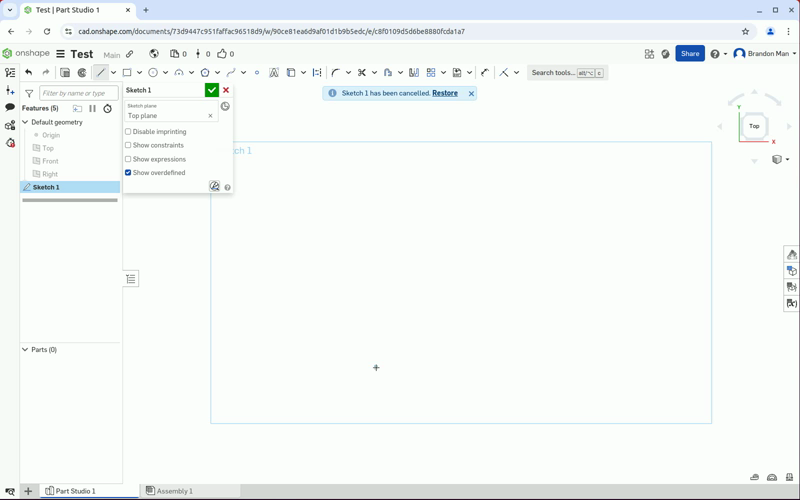
mouse_move(544, 367)
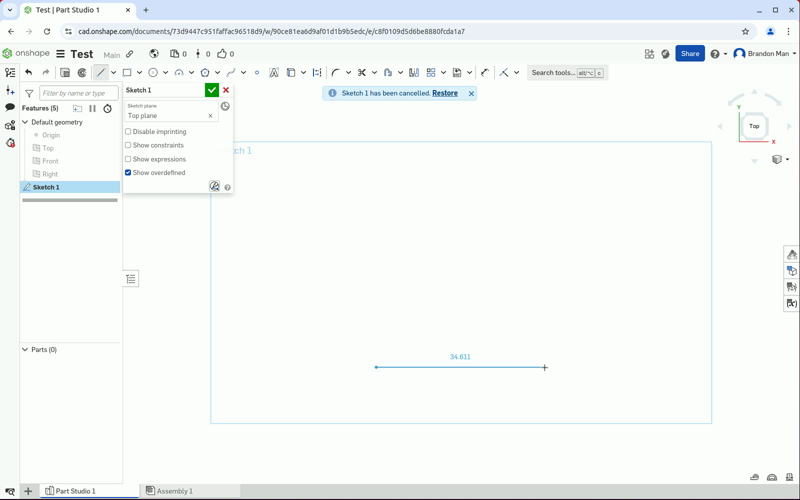
click(544, 367)
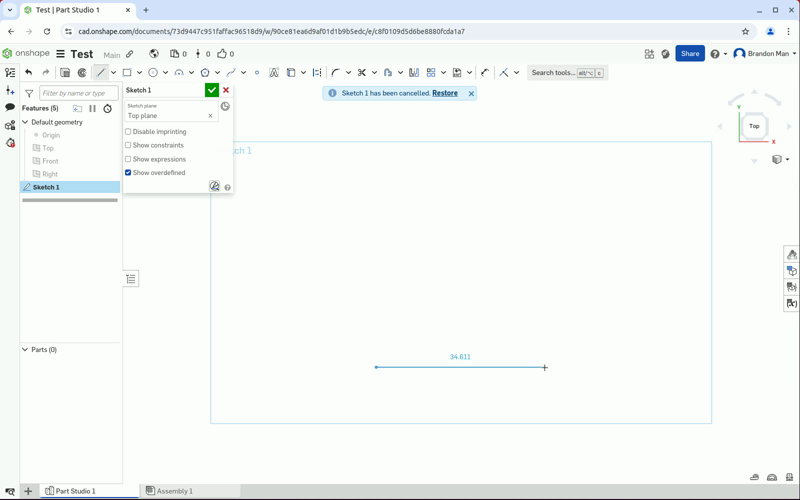
key_up(shift)
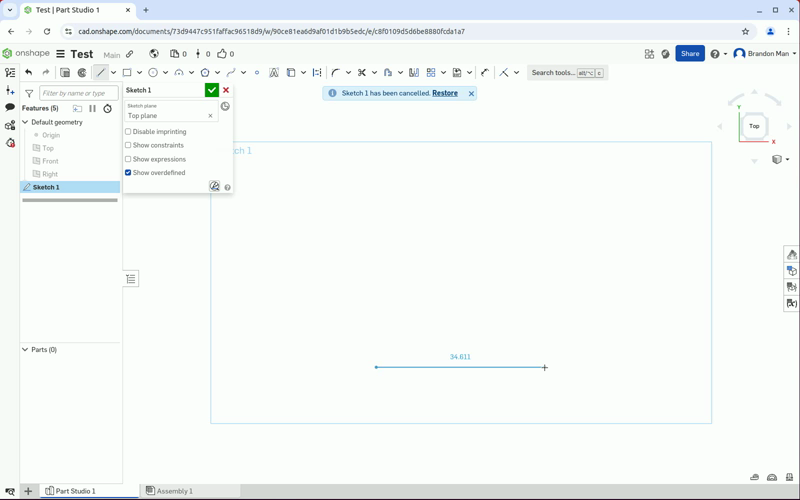
key_down(shift)
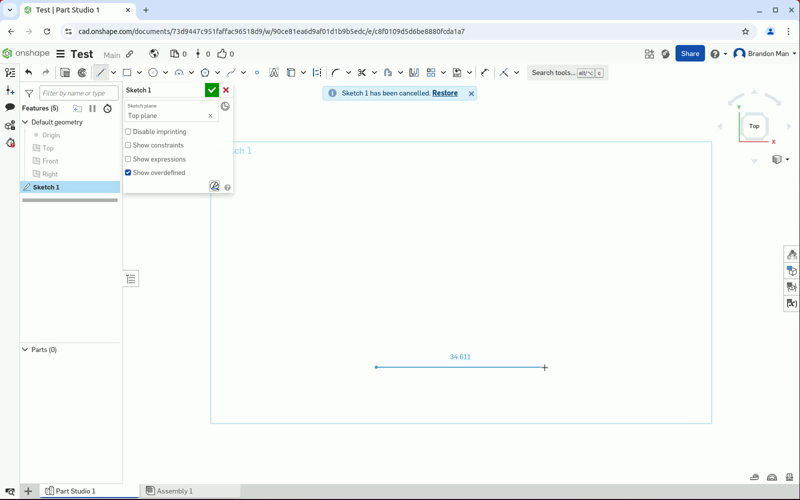
mouse_move(544, 198)
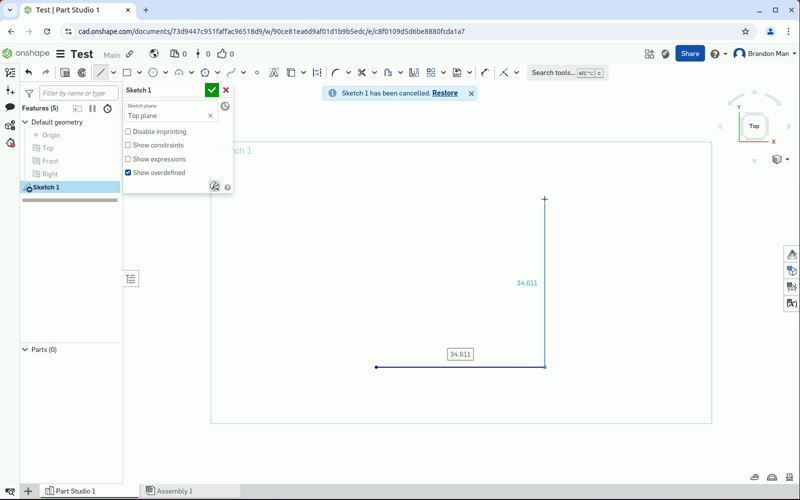
click(544, 198)
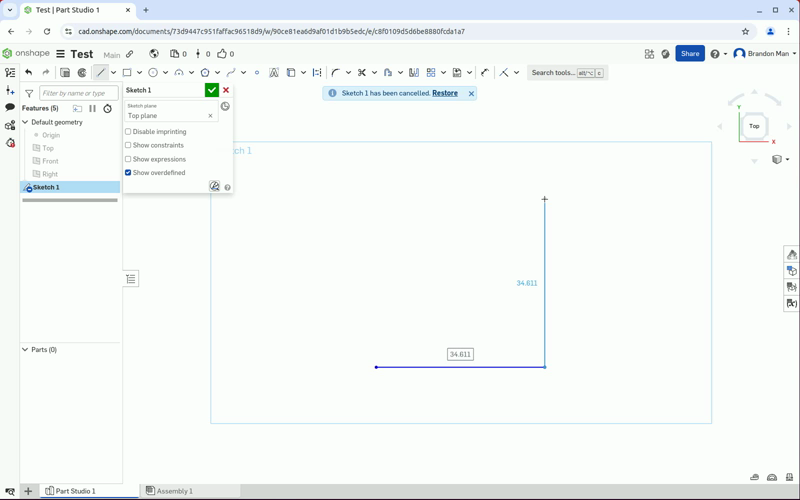
key_up(shift)
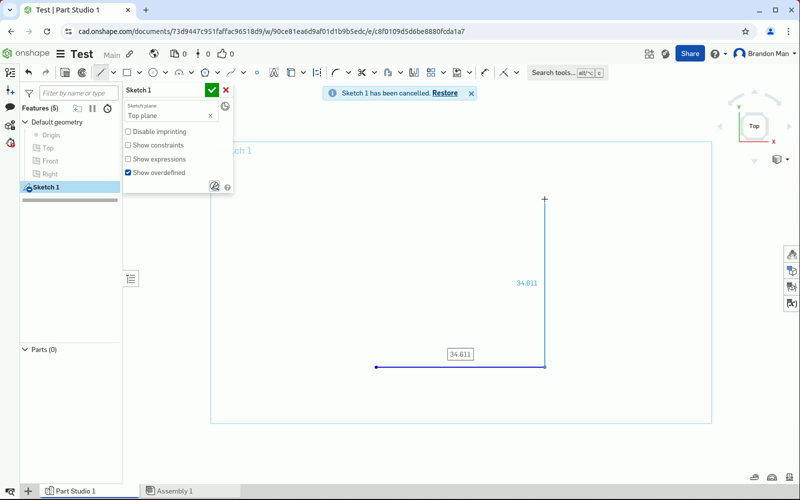
key_down(shift)
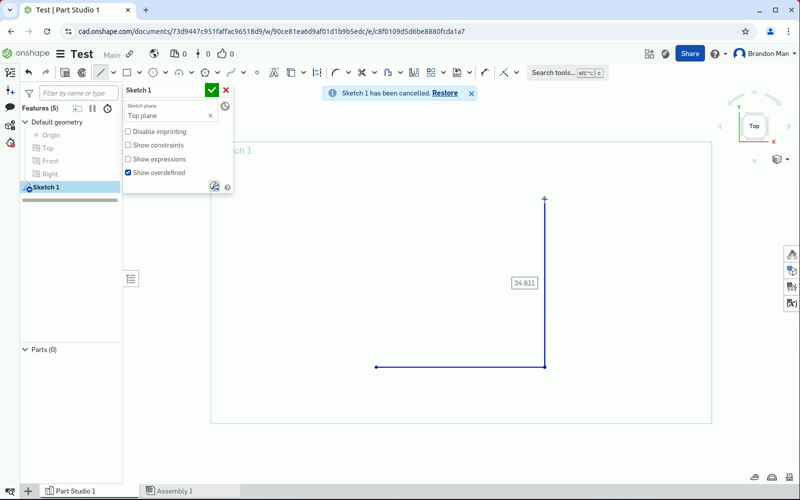
mouse_move(376, 198)
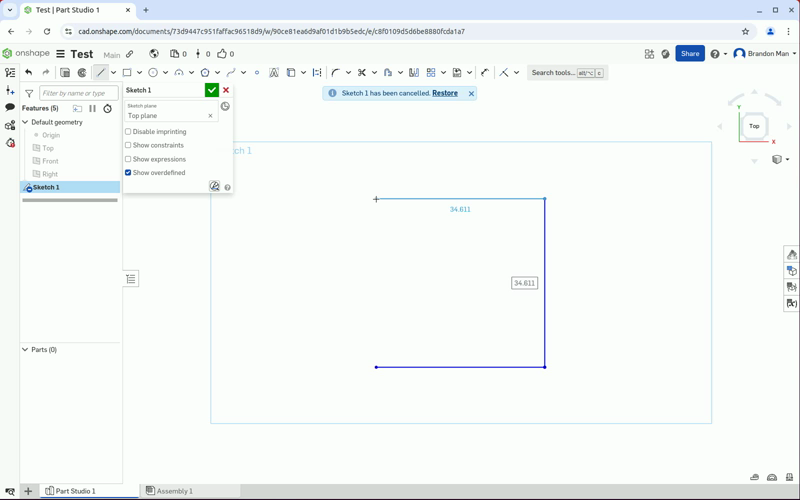
click(376, 198)
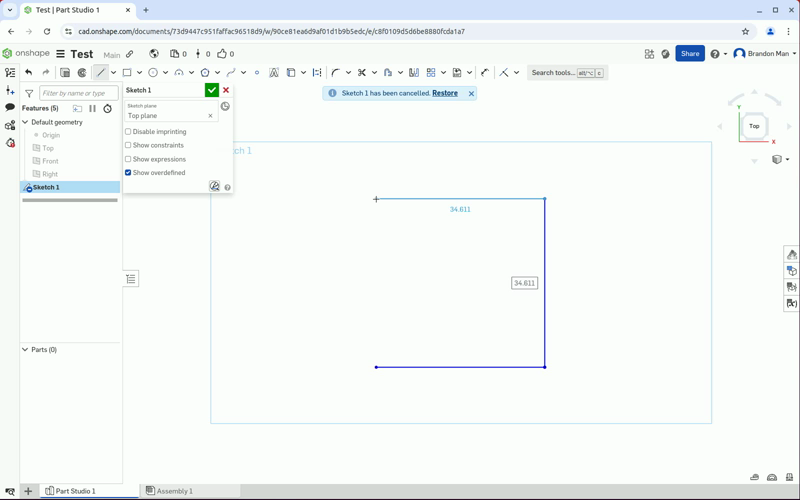
key_up(shift)
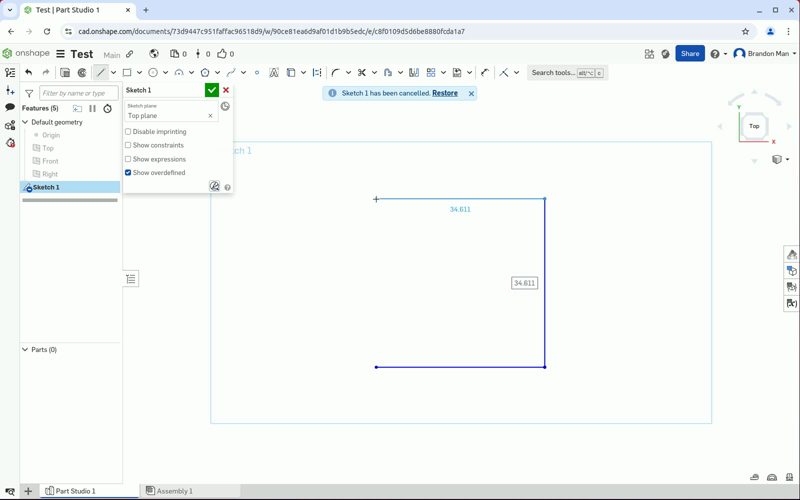
key_down(shift)
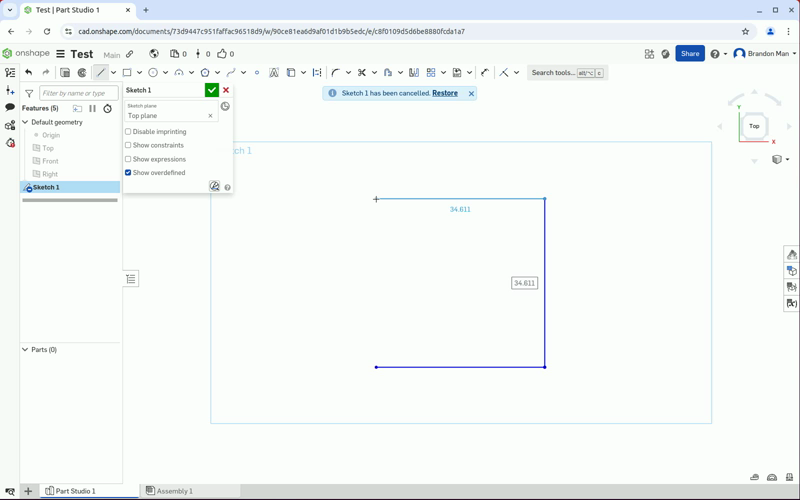
mouse_move(376, 367)
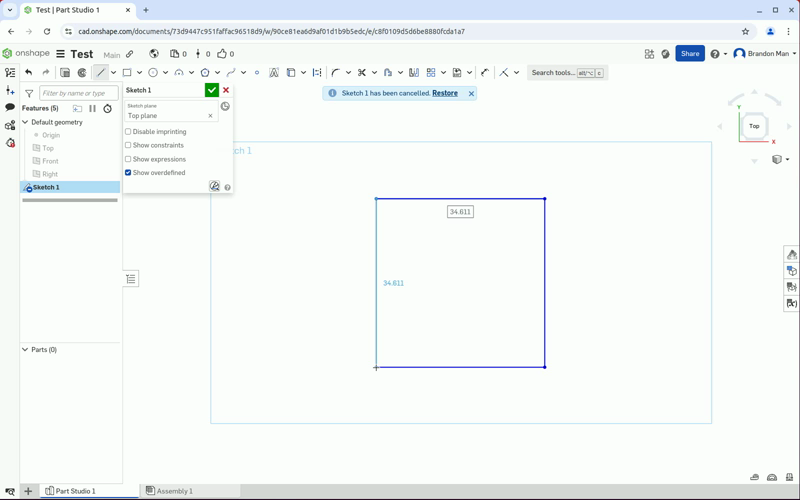
key_up(shift)
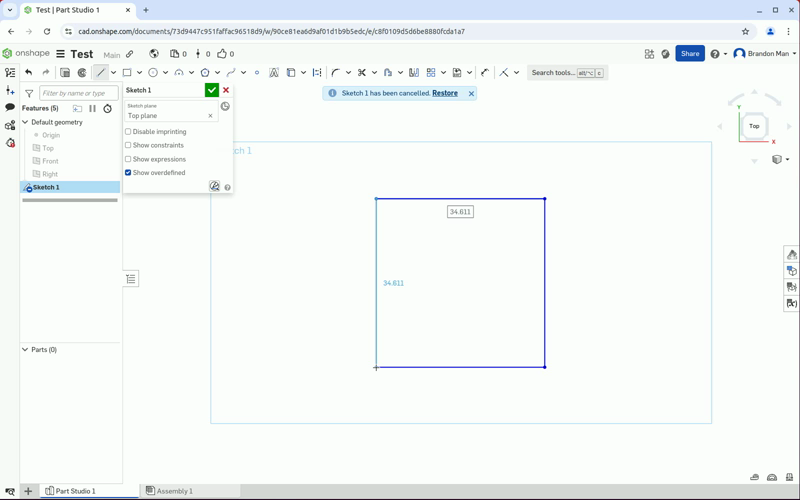
click(376, 367)
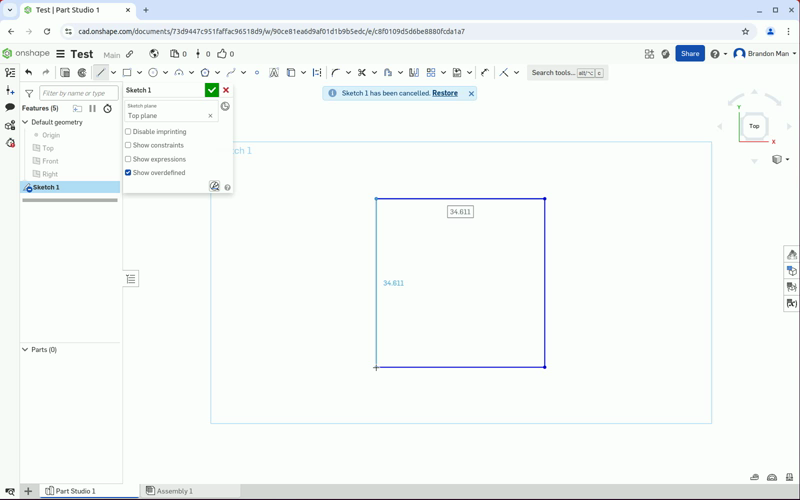
key(esc)
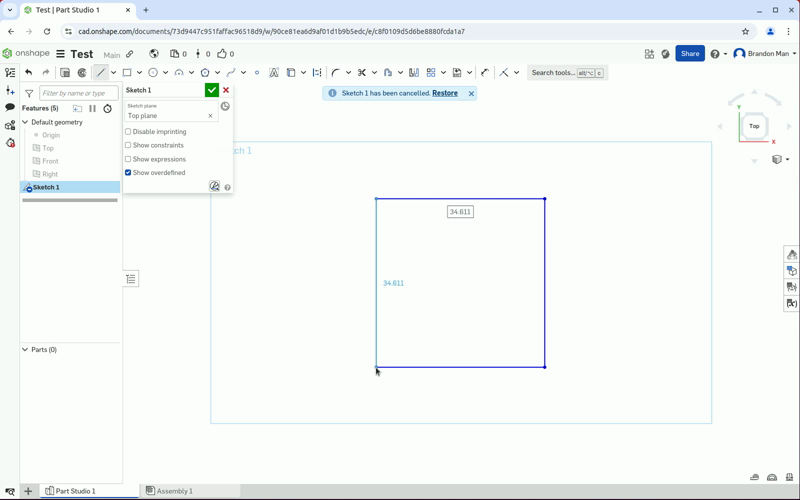
key(l)
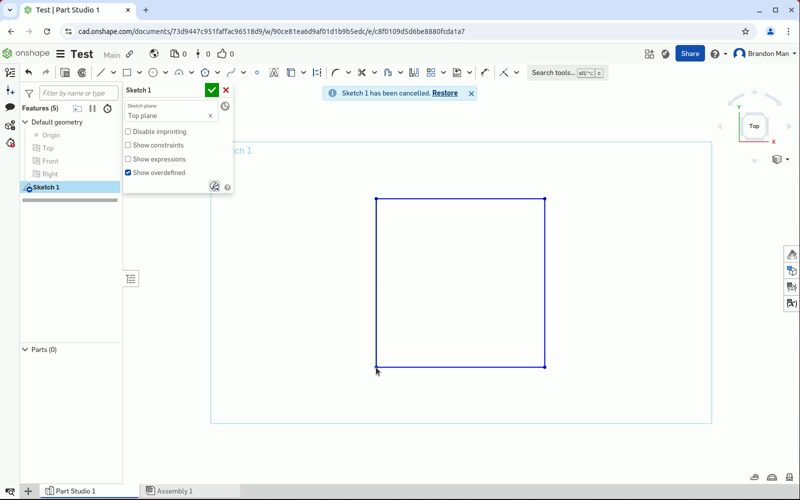
key_down(shift)
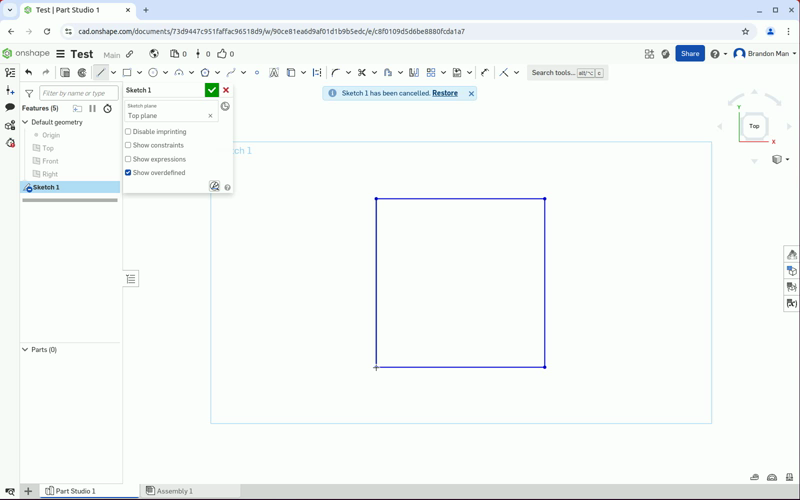
mouse_move(386, 356)
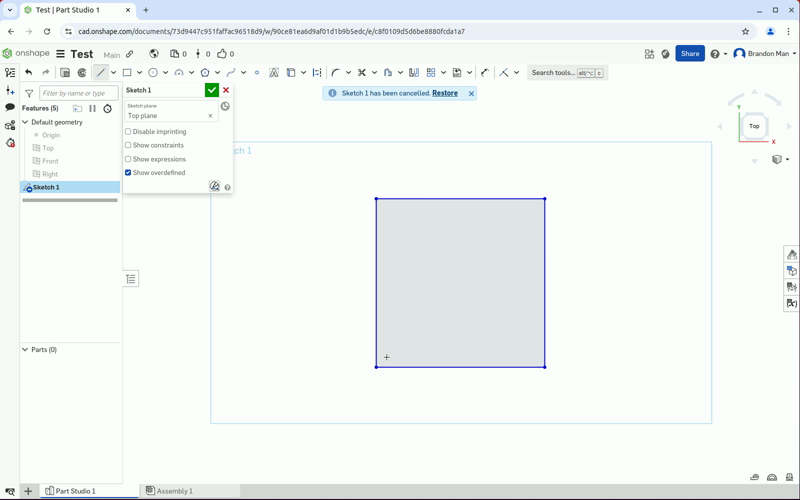
click(386, 356)
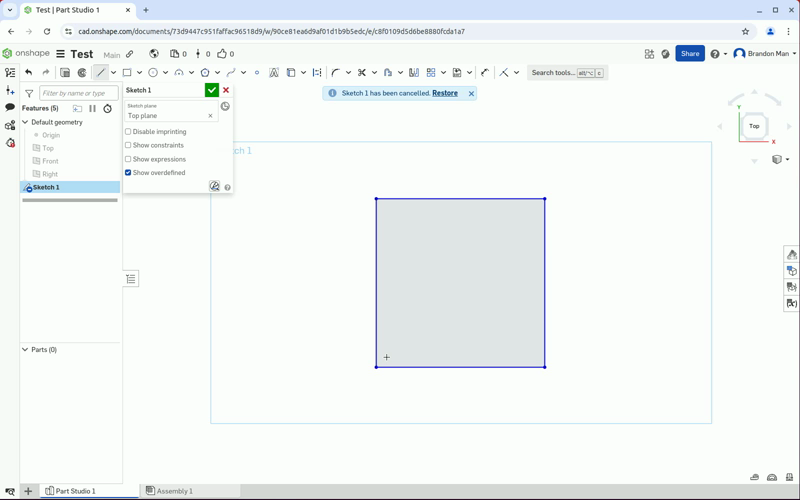
key_up(shift)
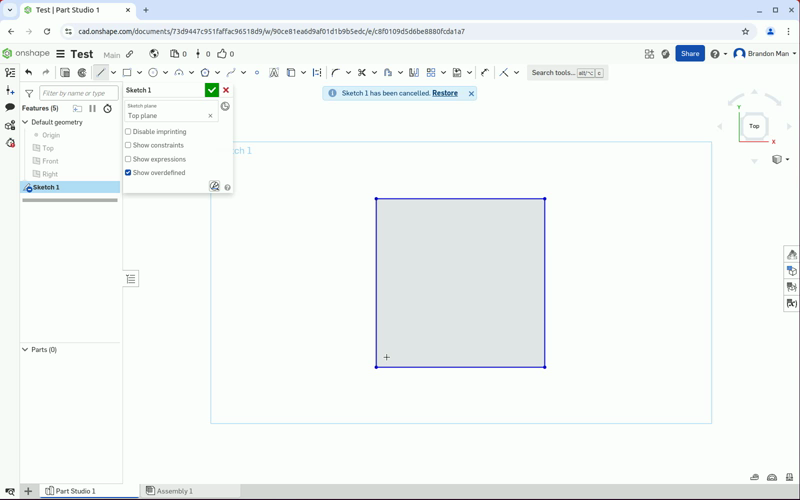
key_down(shift)
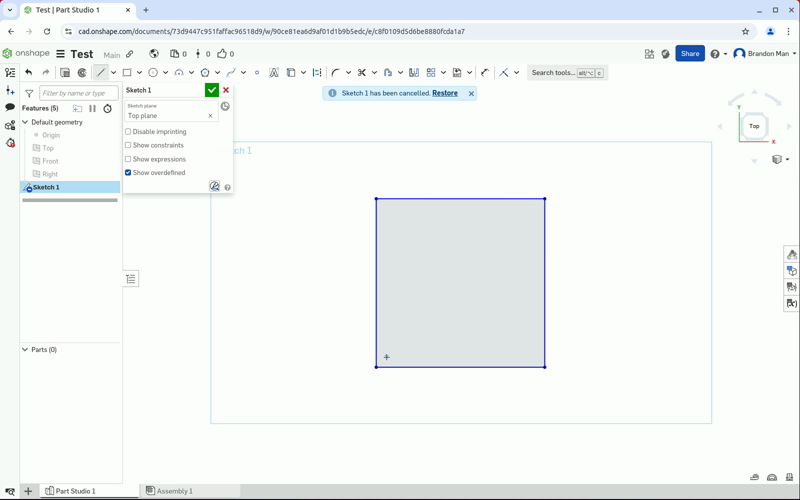
mouse_move(534, 356)
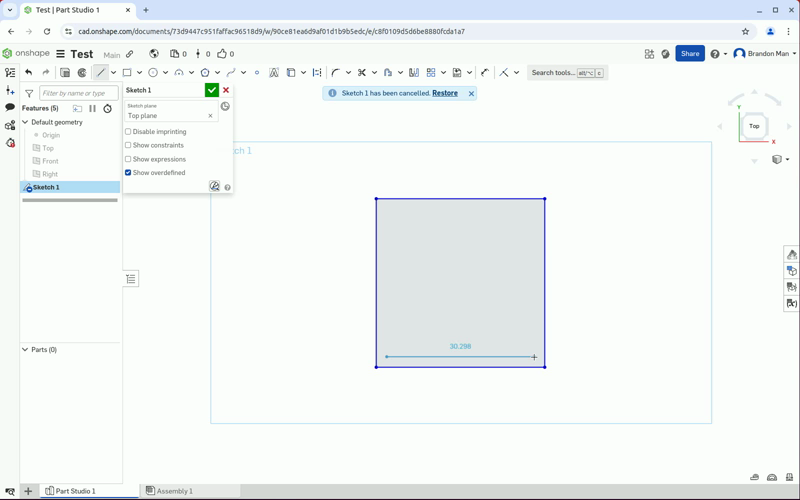
click(534, 356)
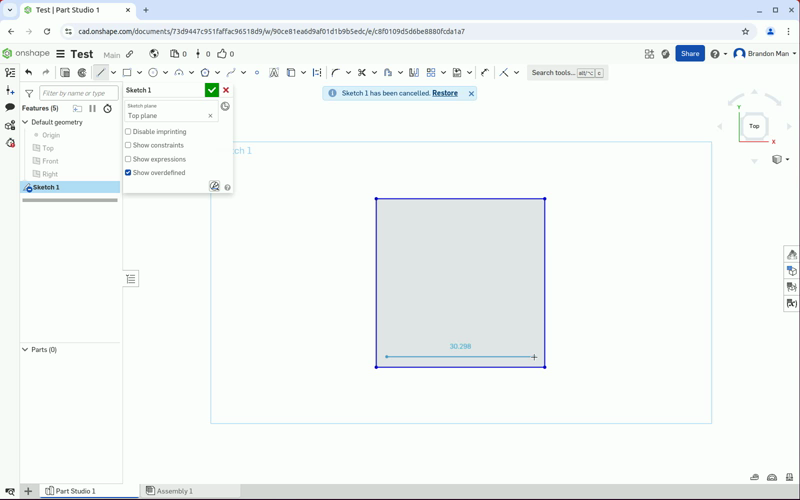
key_up(shift)
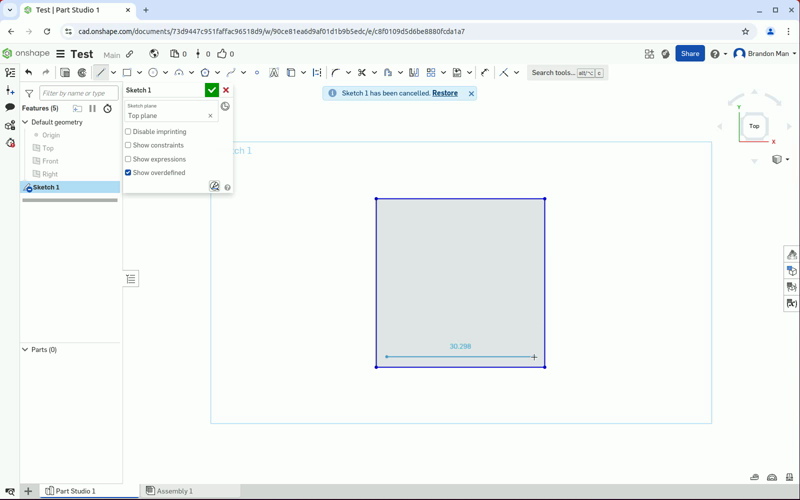
key_down(shift)
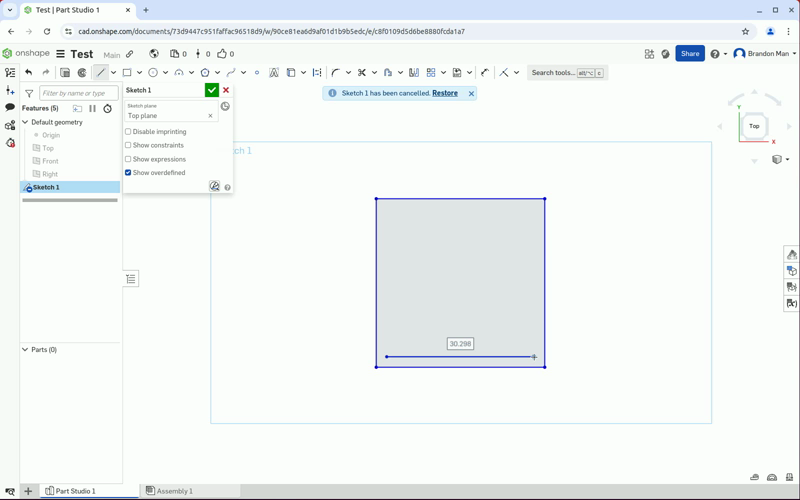
mouse_move(534, 209)
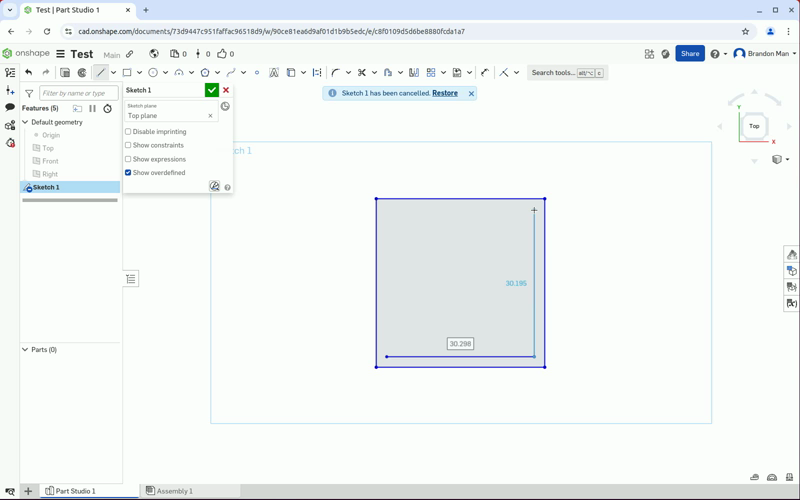
click(534, 209)
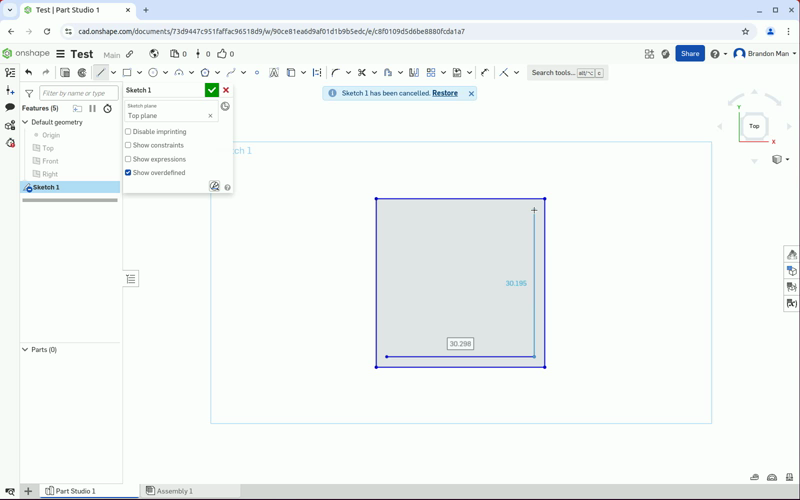
key_up(shift)
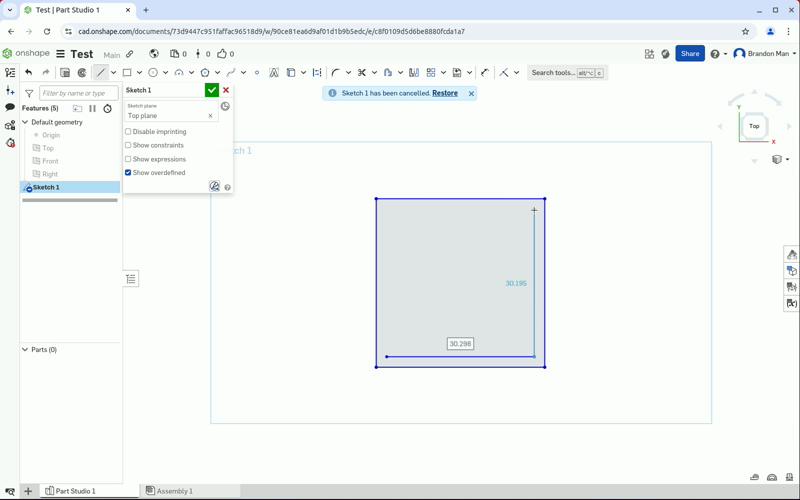
key_down(shift)
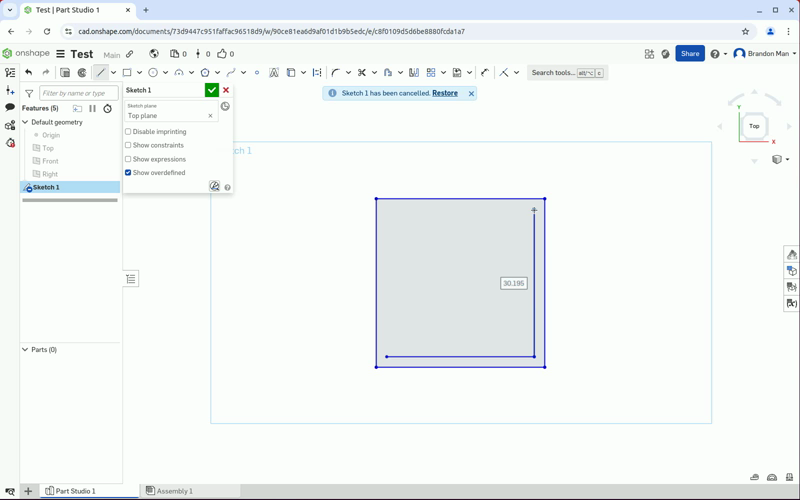
mouse_move(386, 209)
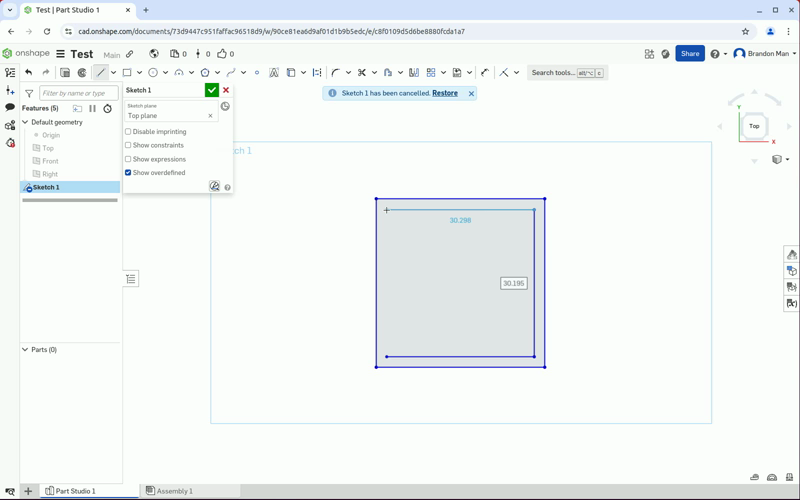
click(386, 209)
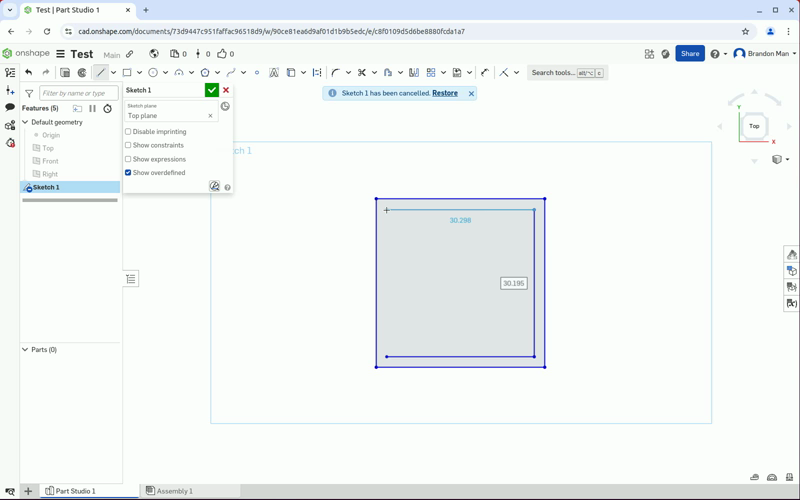
key_up(shift)
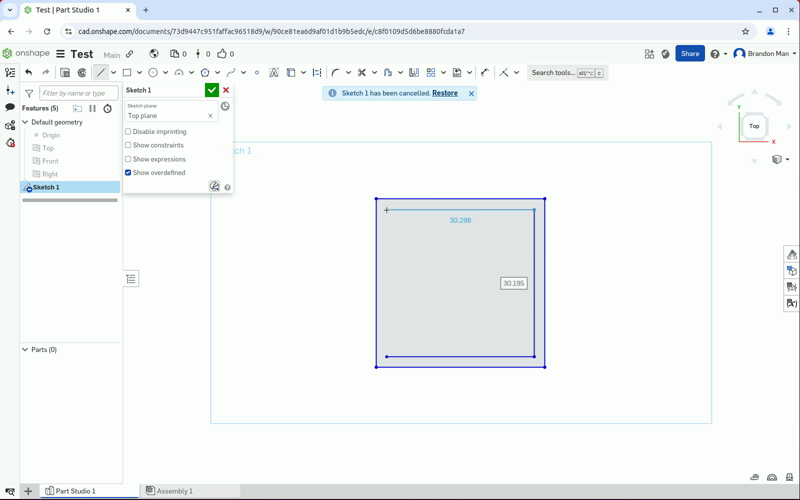
key_down(shift)
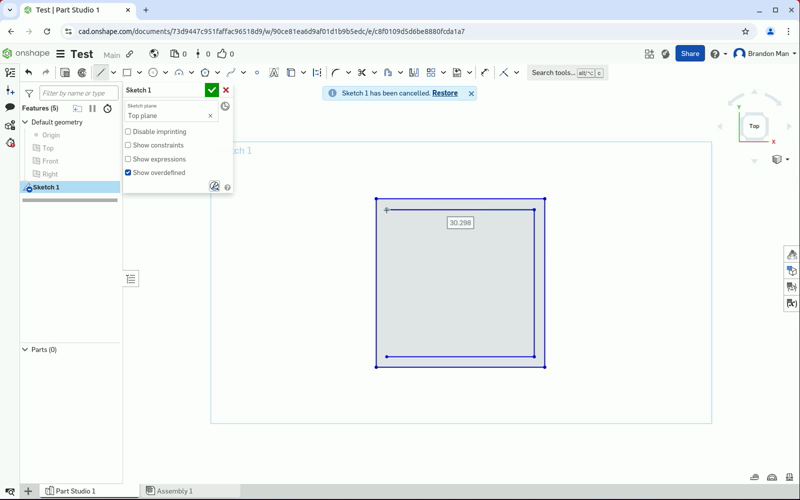
mouse_move(386, 356)
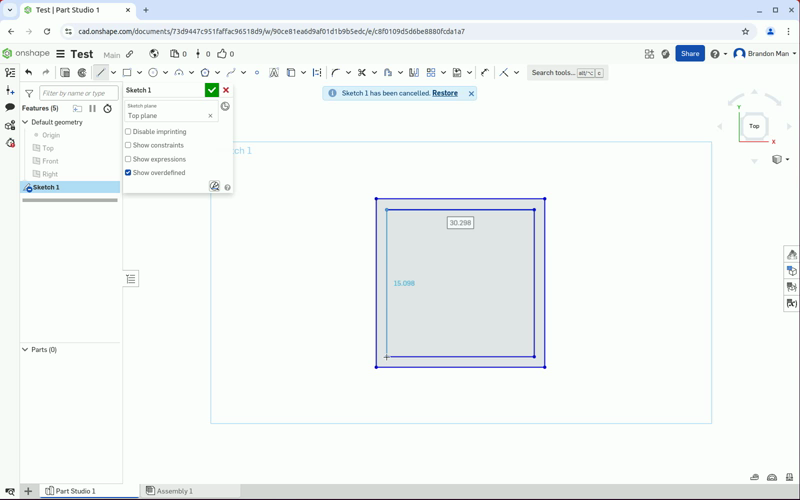
key_up(shift)
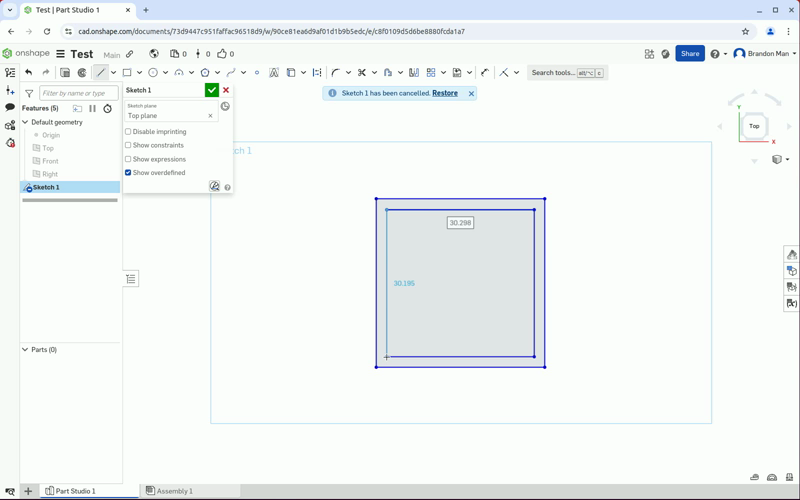
click(386, 356)
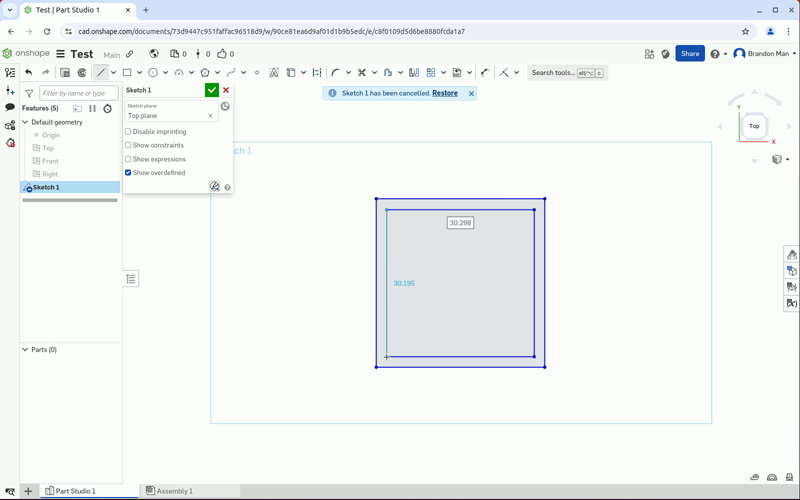
key(esc)
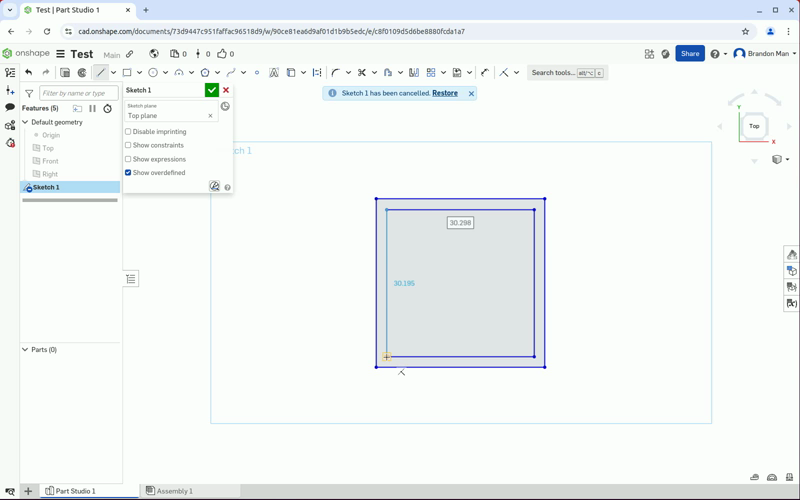
mouse_move(443, 204)
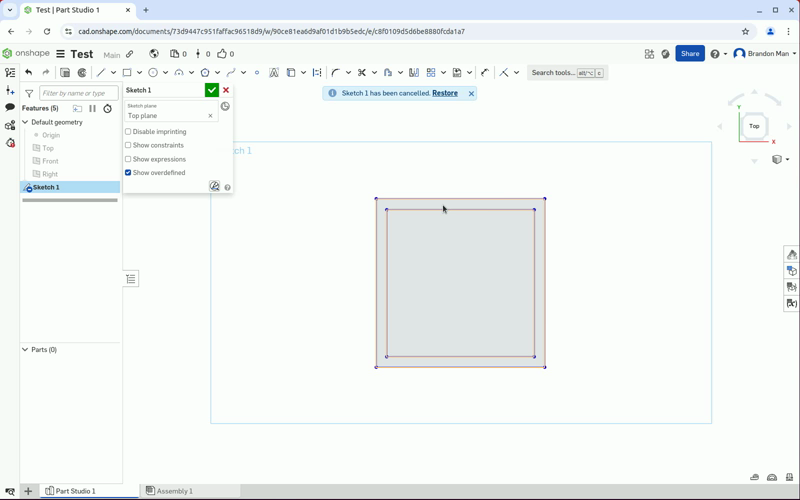
click(443, 204)
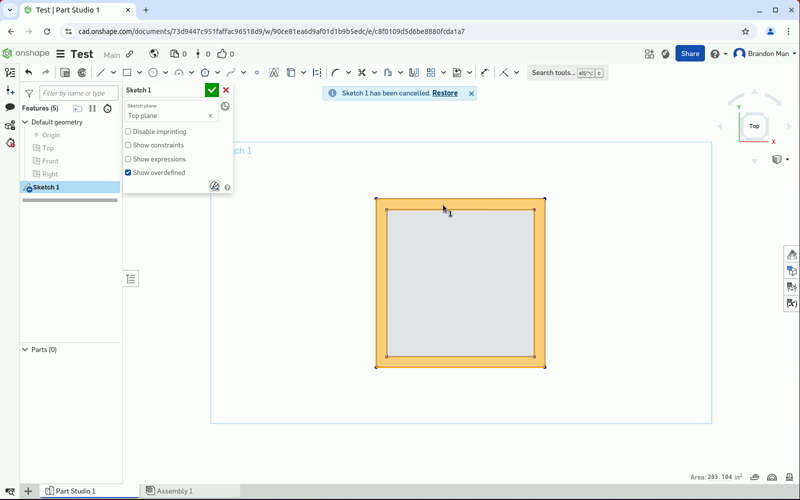
mouse_move(73, 352)
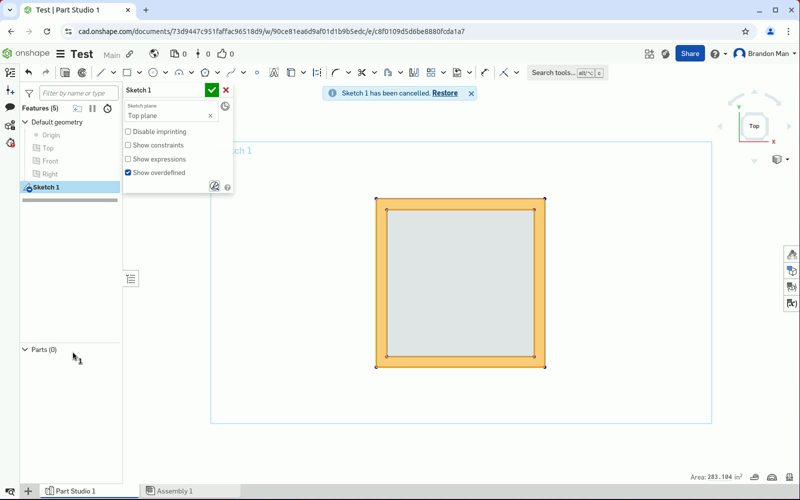
key(shift+y)
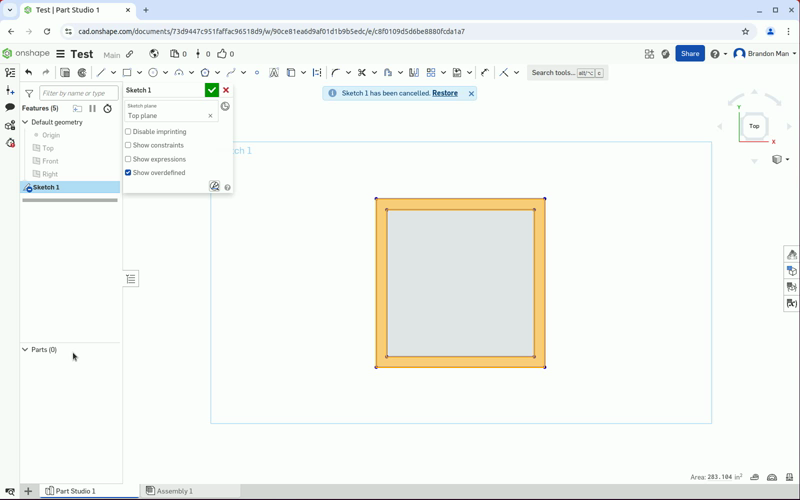
key(shift+e)
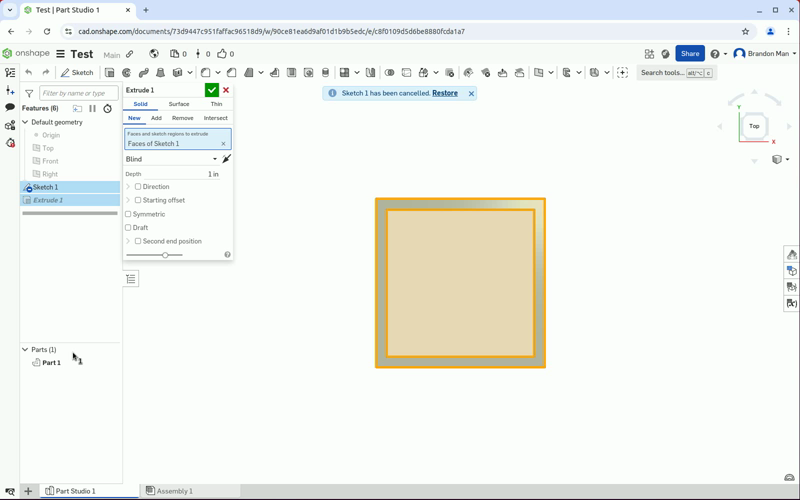
mouse_move(143, 106)
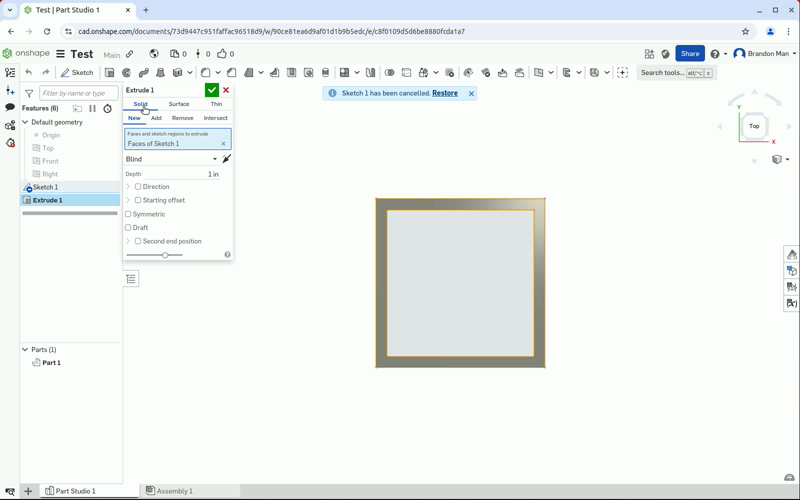
click(143, 106)
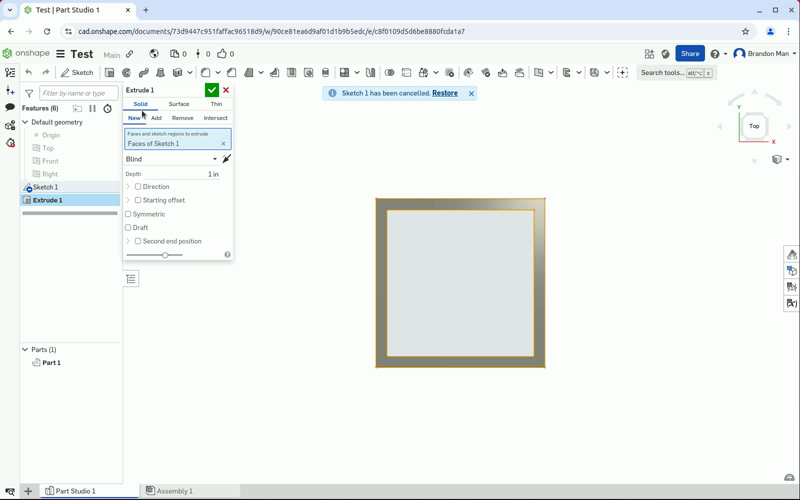
mouse_move(137, 120)
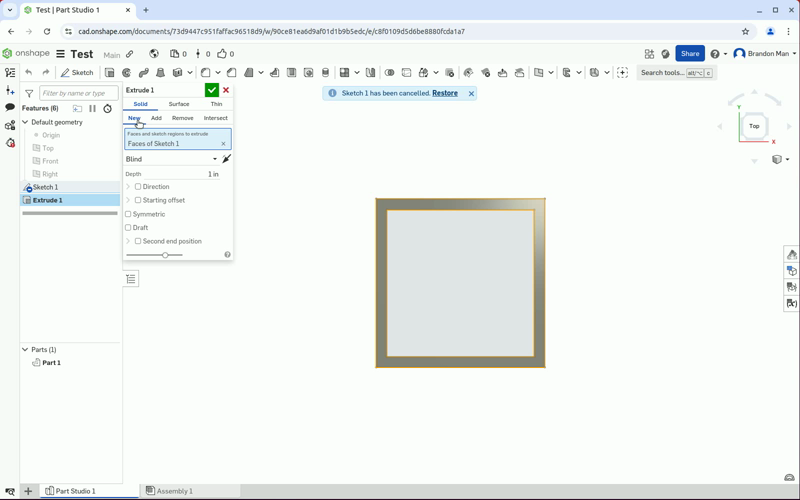
click(137, 120)
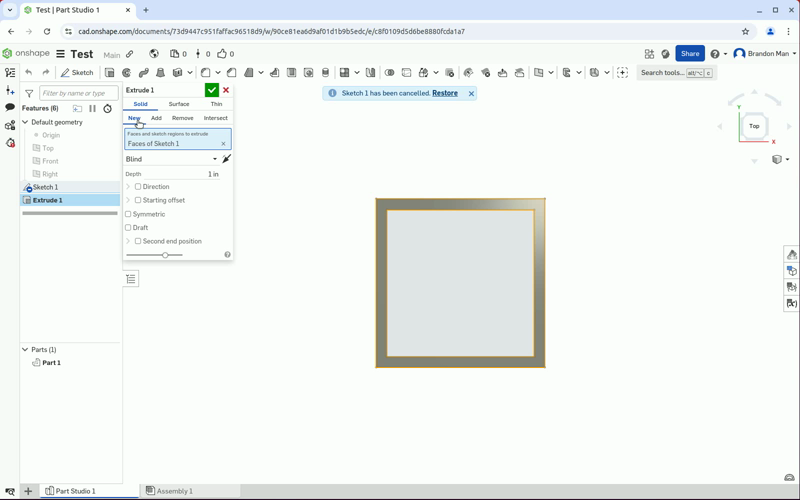
key(tab, 4)
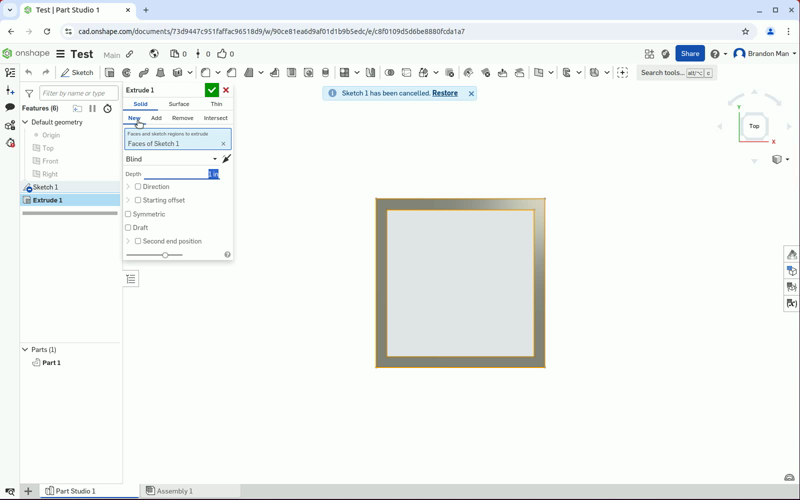
text(23.108)
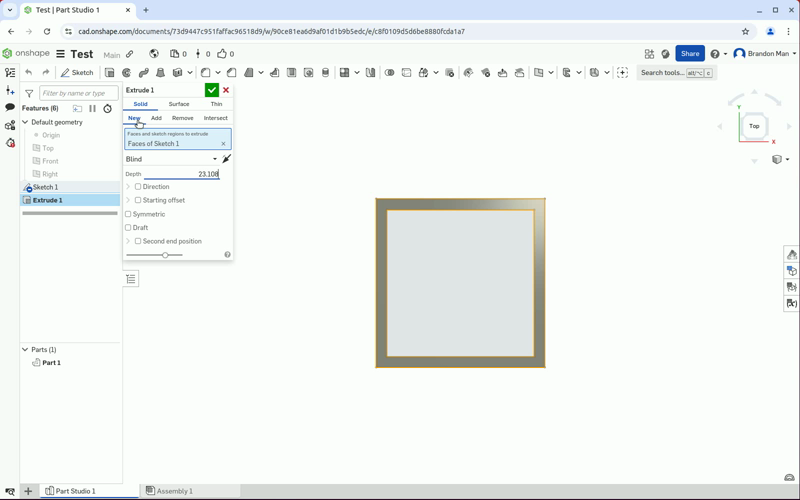
key(enter)
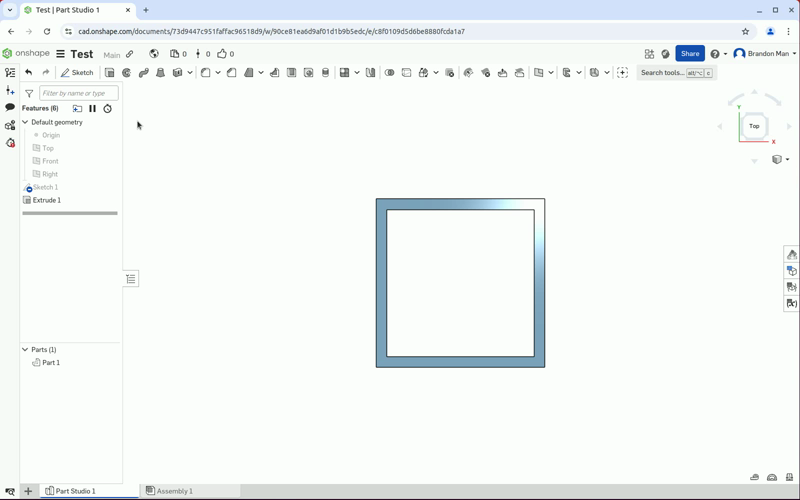
key(shift+h)
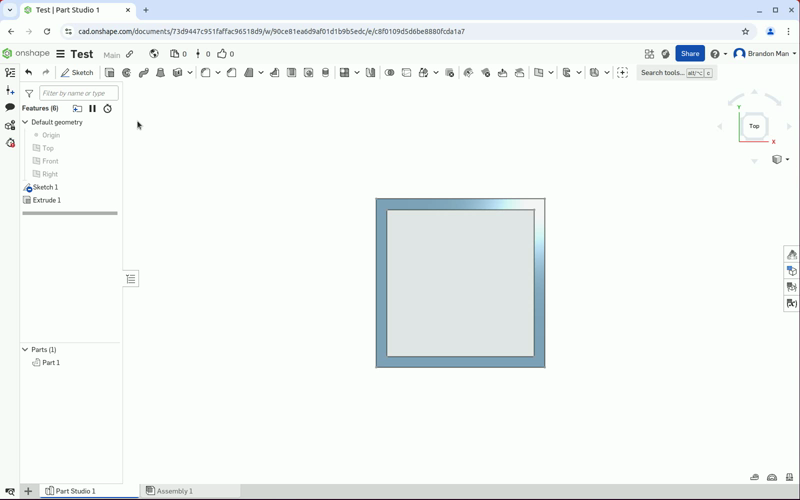
key(shift+h)
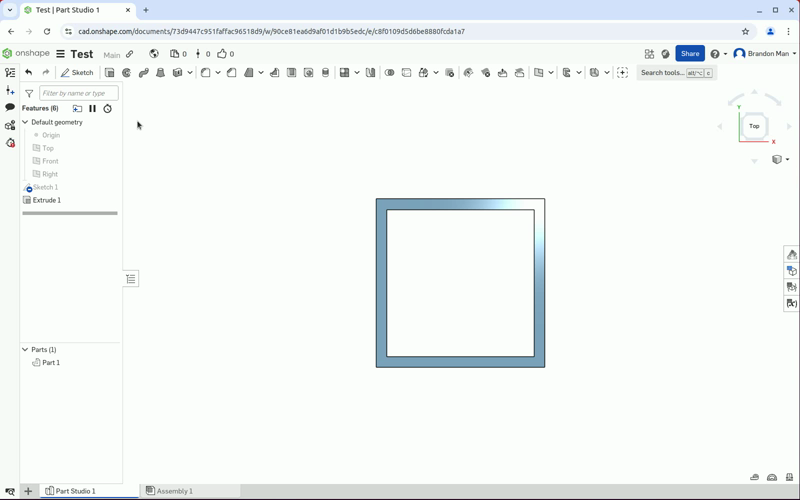
mouse_move(73, 189)
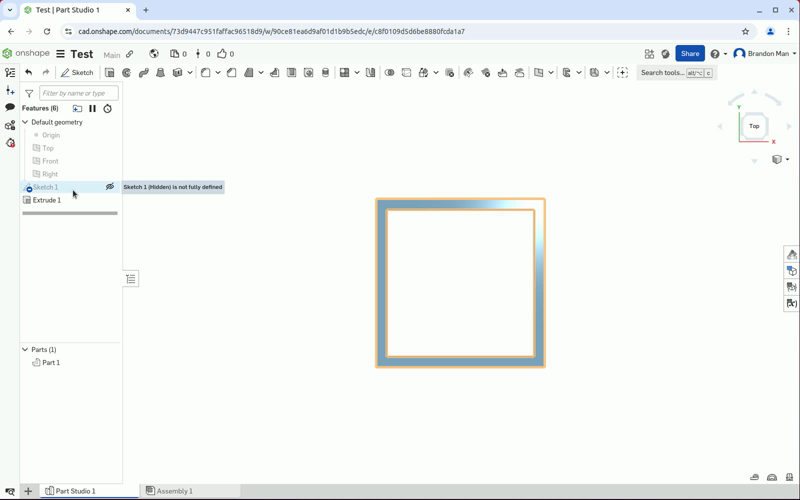
click(73, 189)
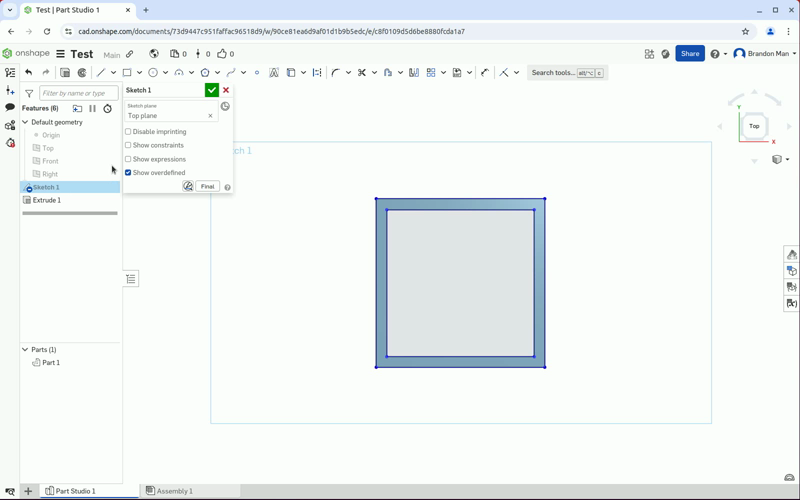
mouse_move(229, 92)
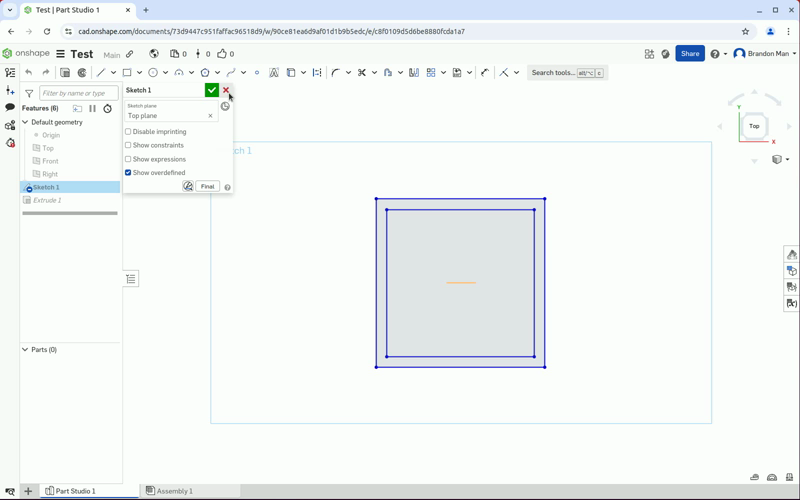
click(229, 92)
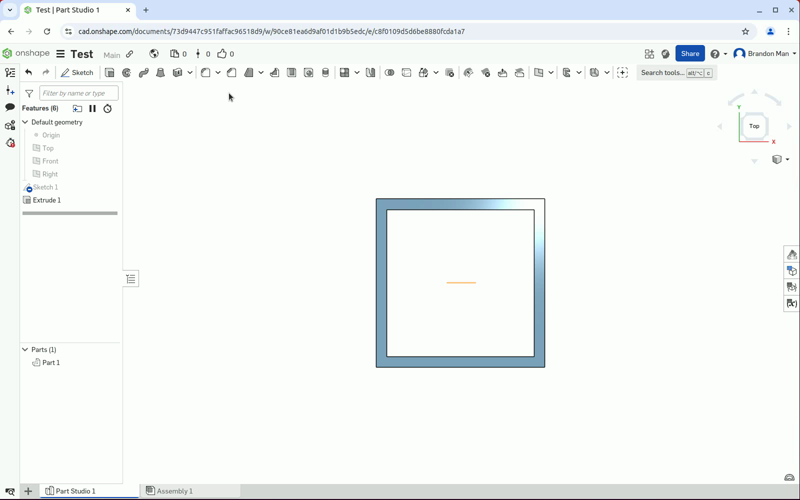
mouse_move(541, 75)
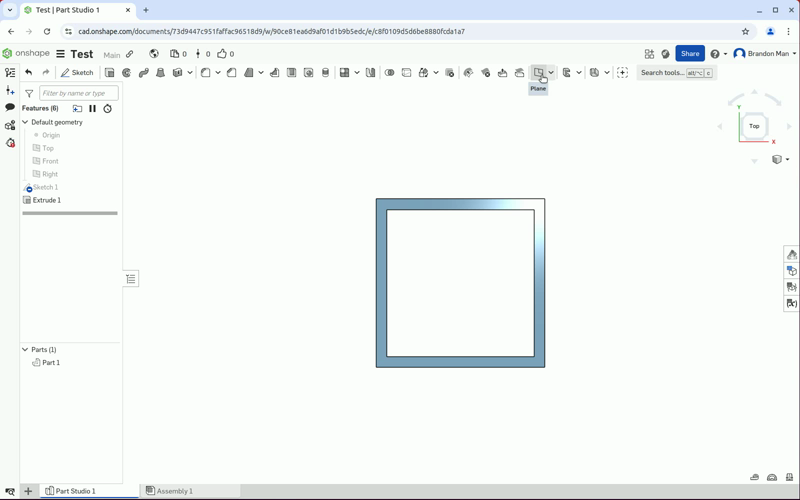
click(541, 75)
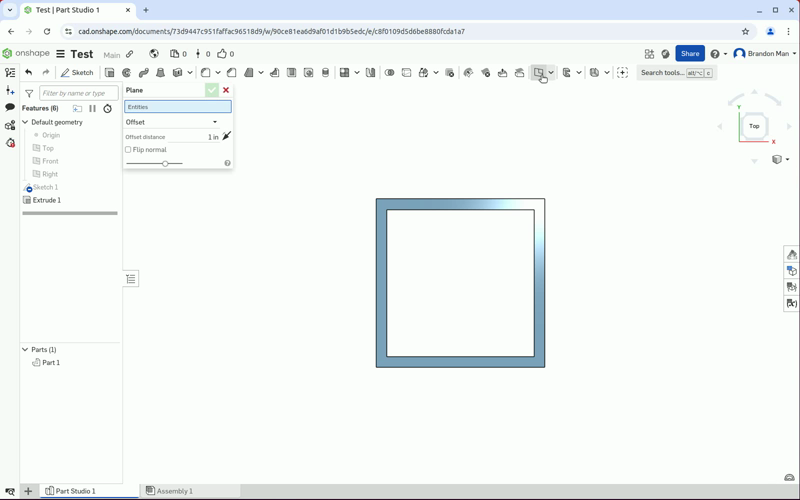
mouse_move(73, 150)
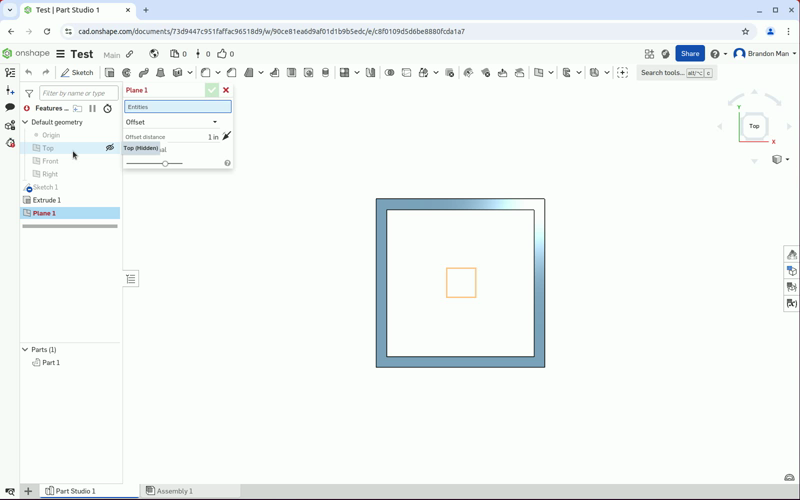
click(73, 150)
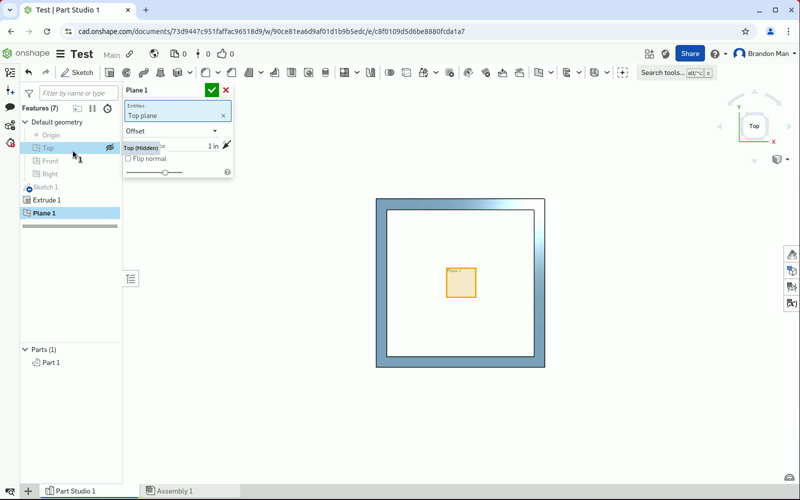
key(tab, 2)
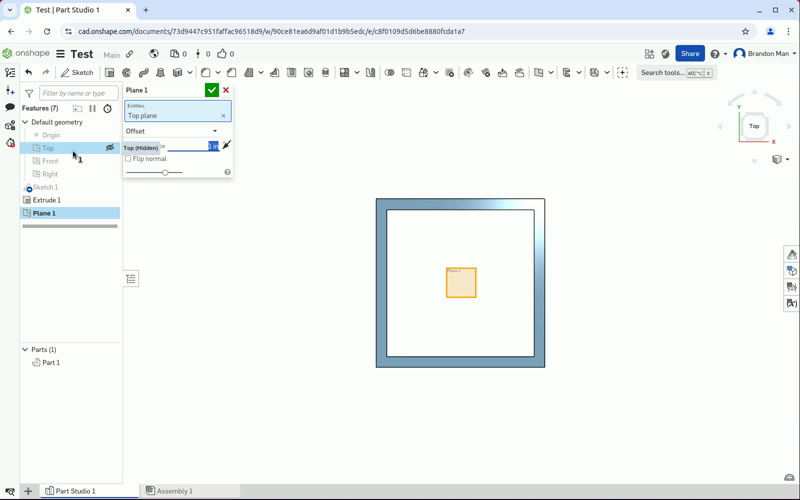
text(23.108)
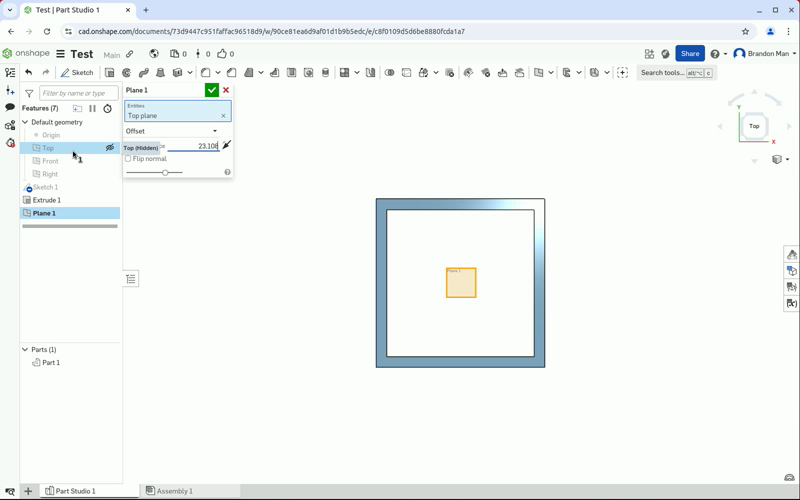
key(enter, 2)
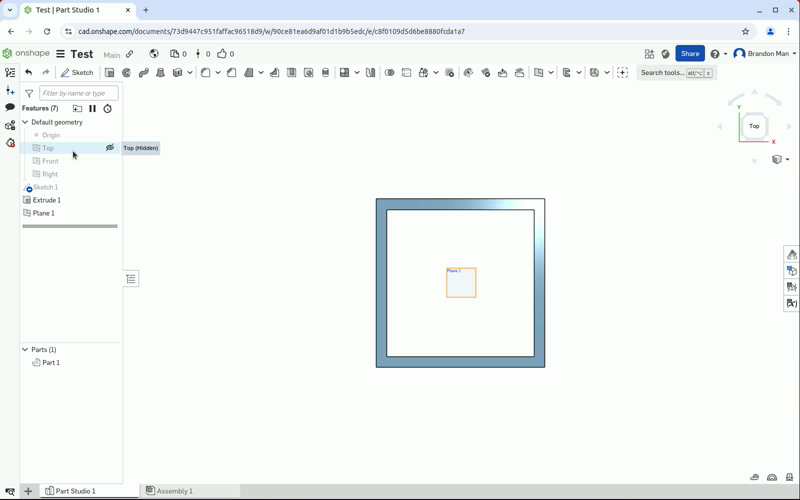
key(shift+s)
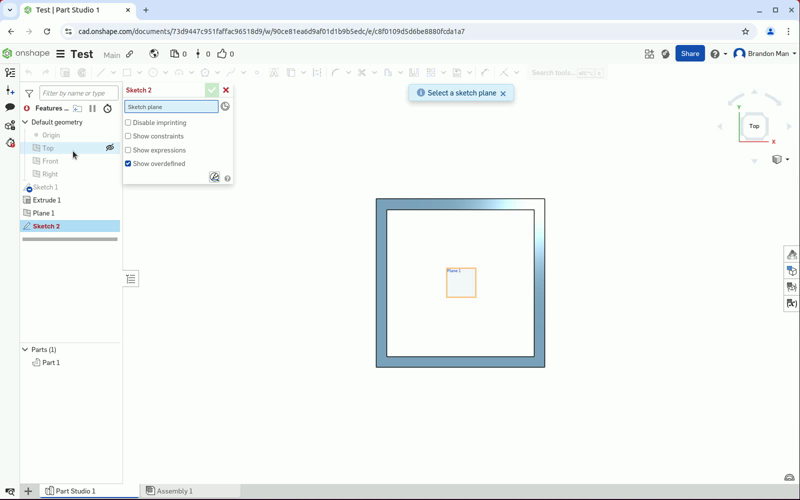
mouse_move(73, 215)
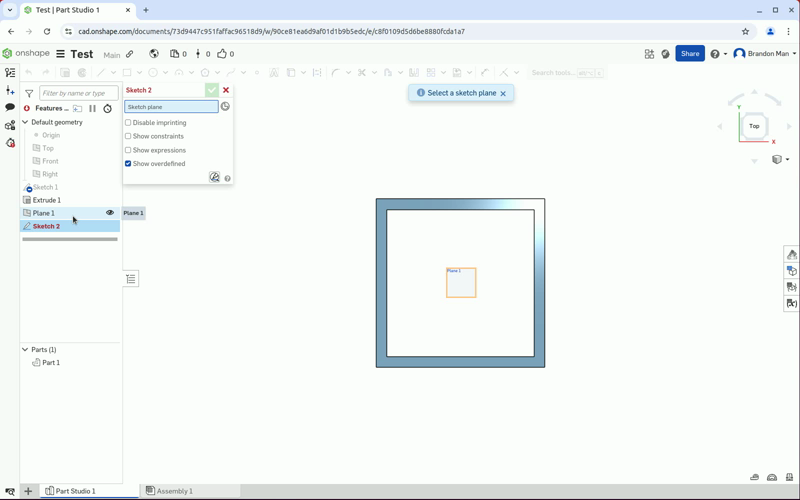
click(73, 215)
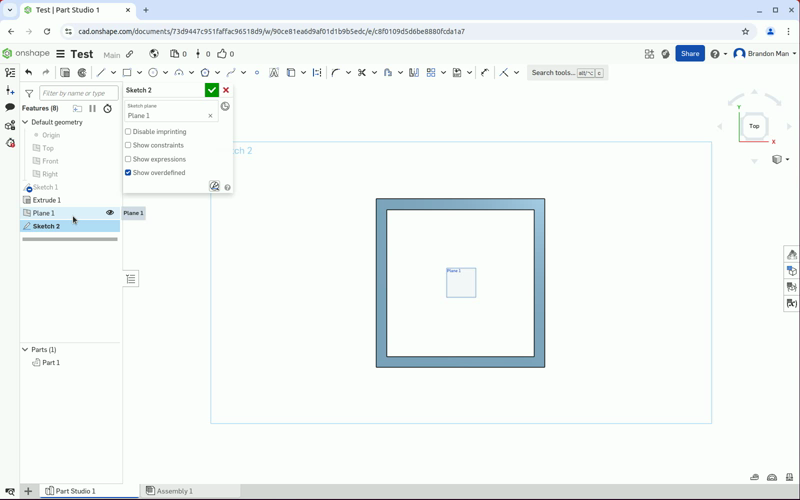
mouse_move(73, 352)
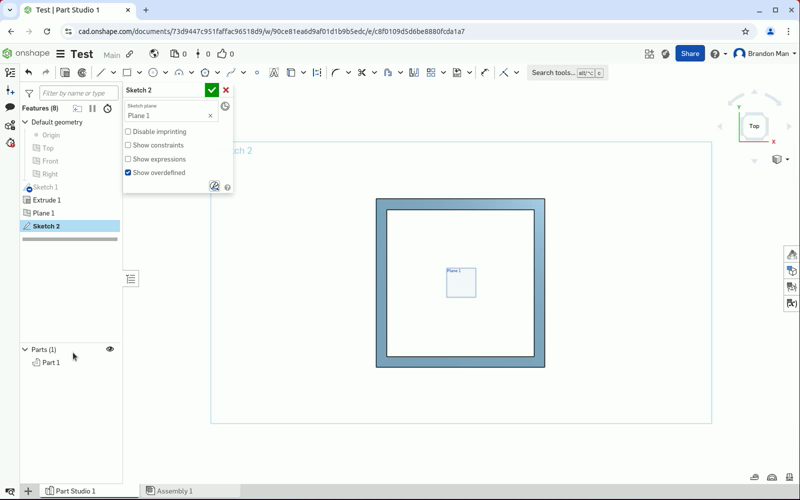
key(y)
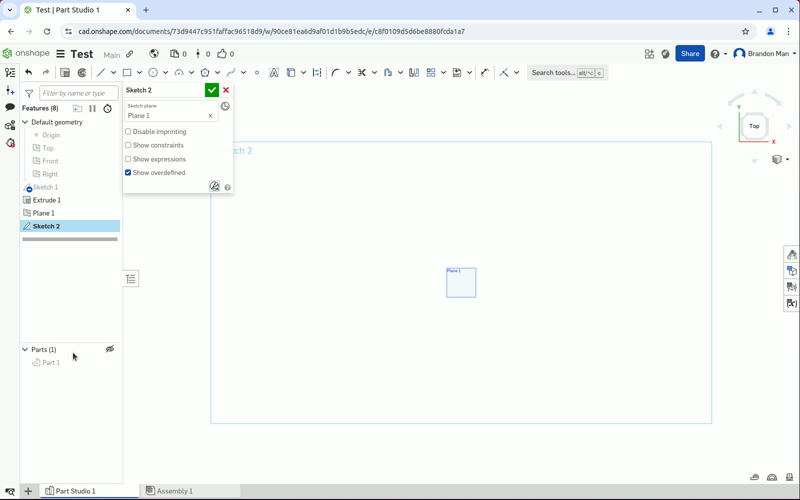
key(l)
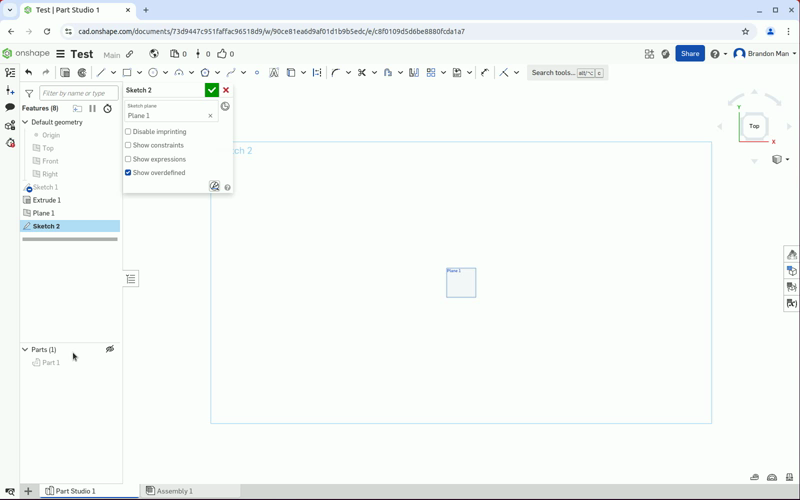
key_down(shift)
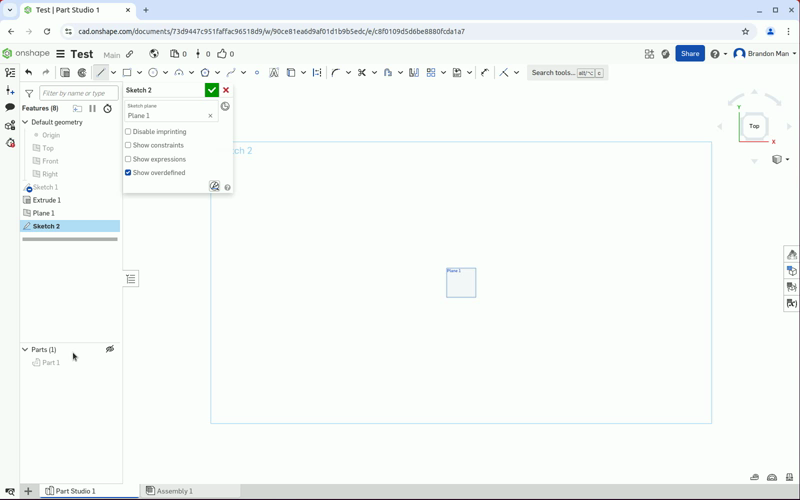
mouse_move(388, 311)
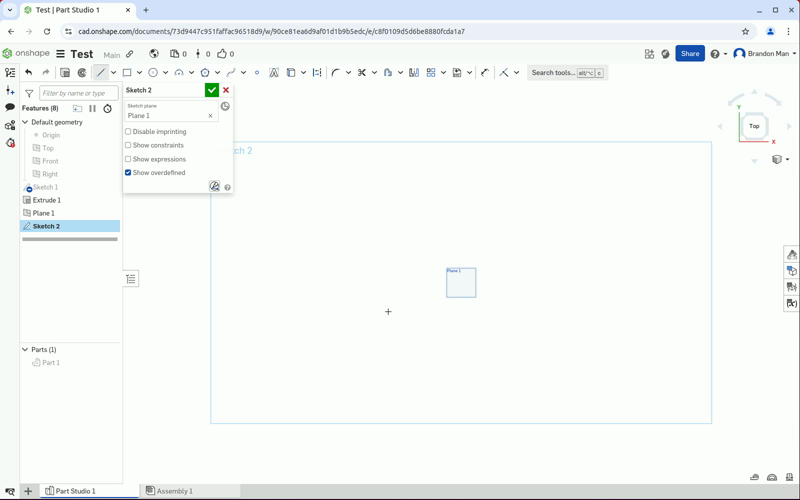
click(388, 311)
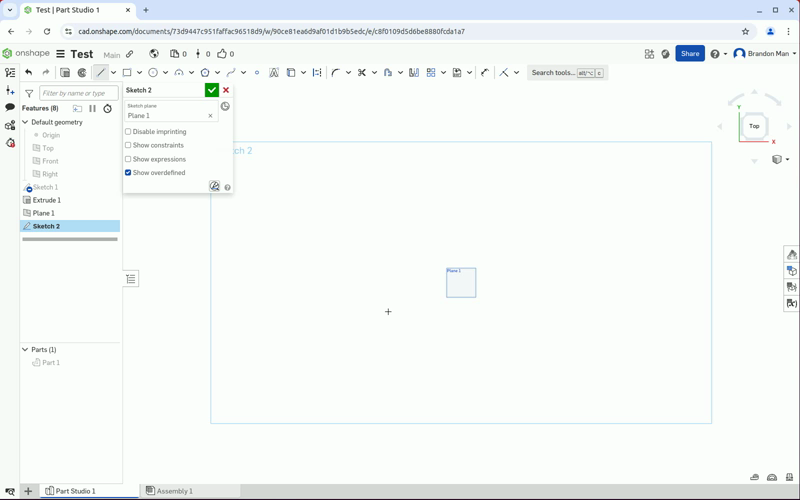
key_up(shift)
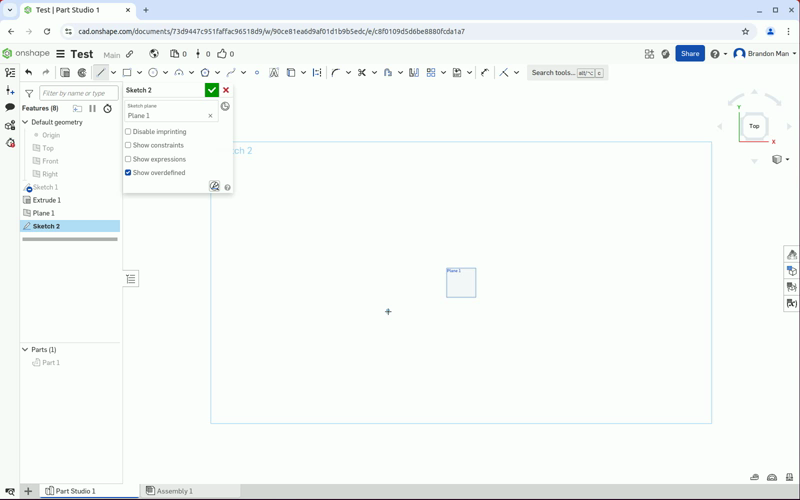
key_down(shift)
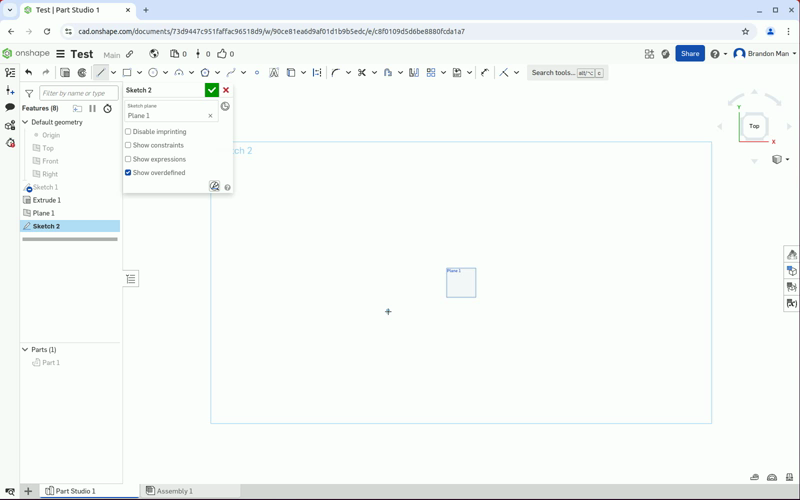
mouse_move(534, 311)
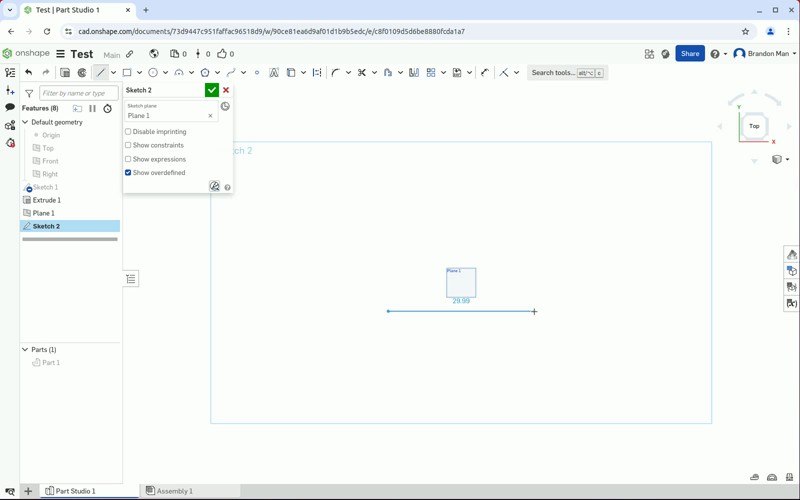
click(534, 311)
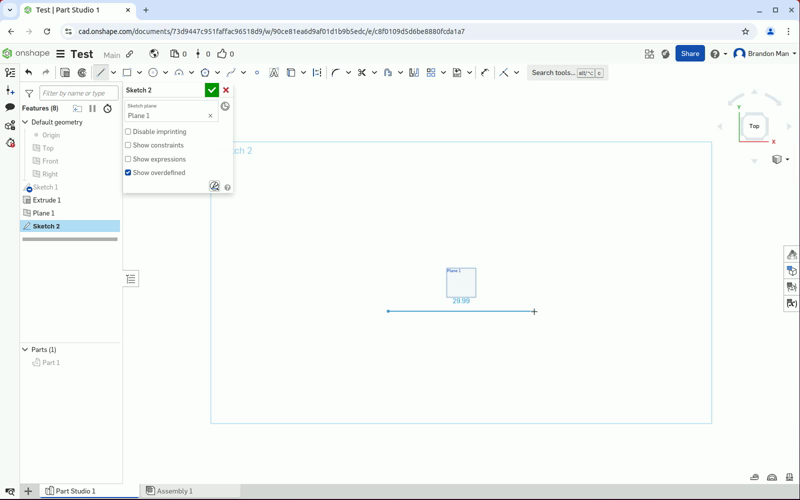
key_up(shift)
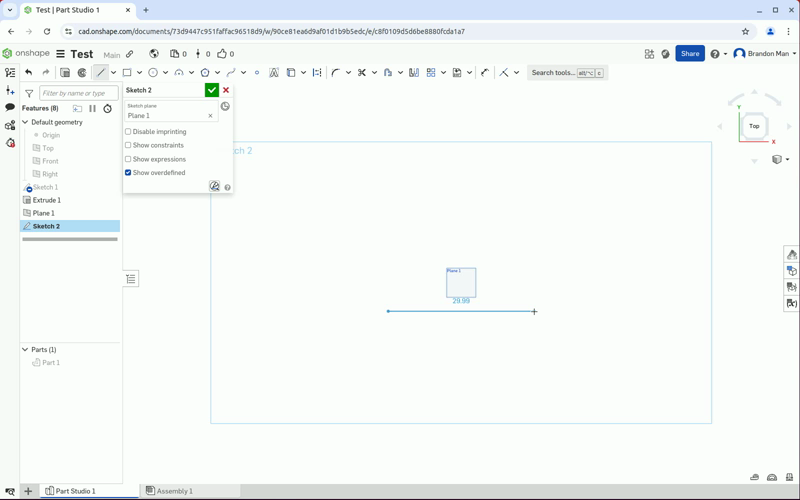
key_down(shift)
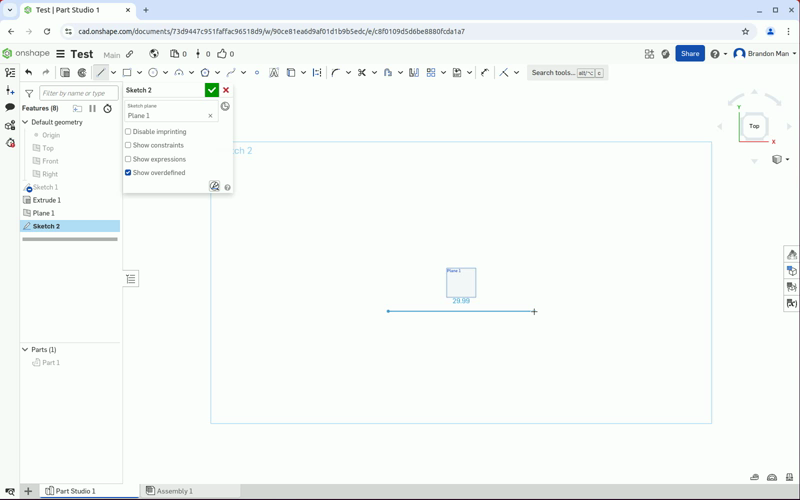
mouse_move(564, 311)
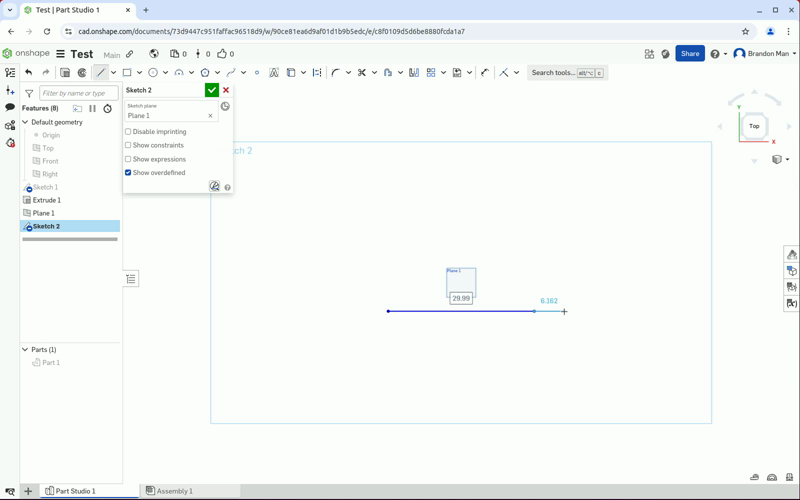
mouse_move(534, 254)
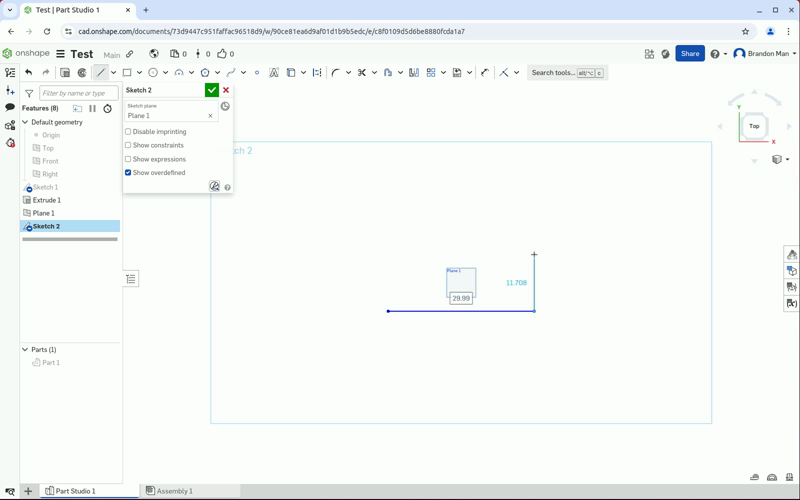
click(534, 254)
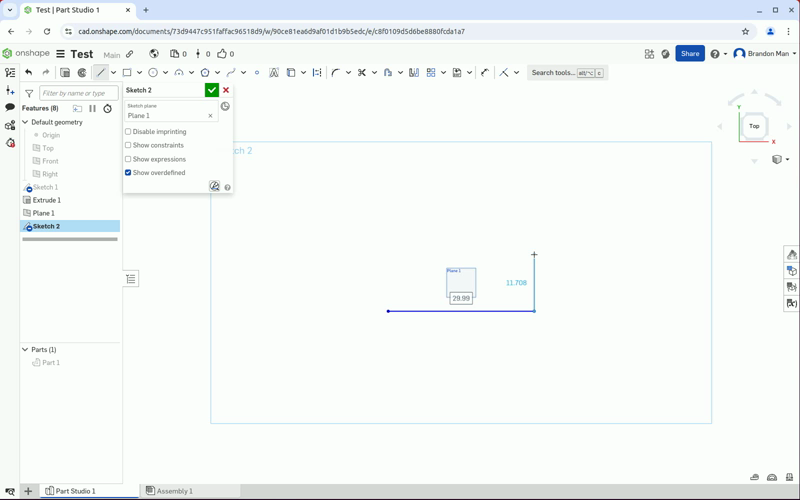
key_up(shift)
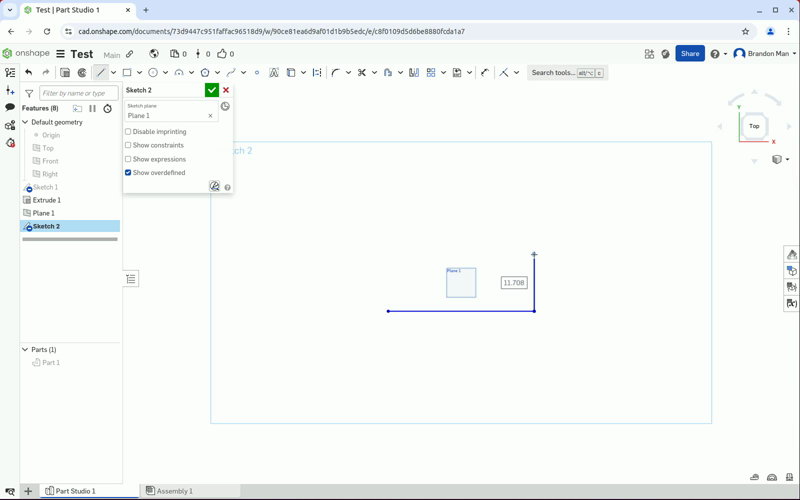
key_down(shift)
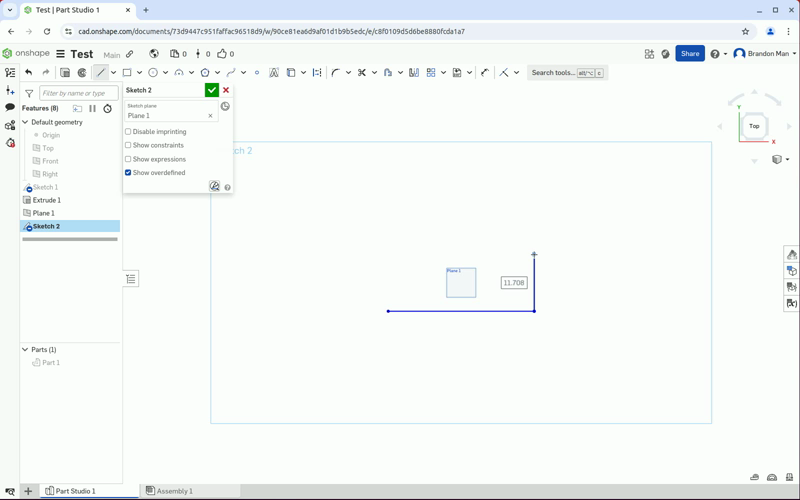
mouse_move(388, 254)
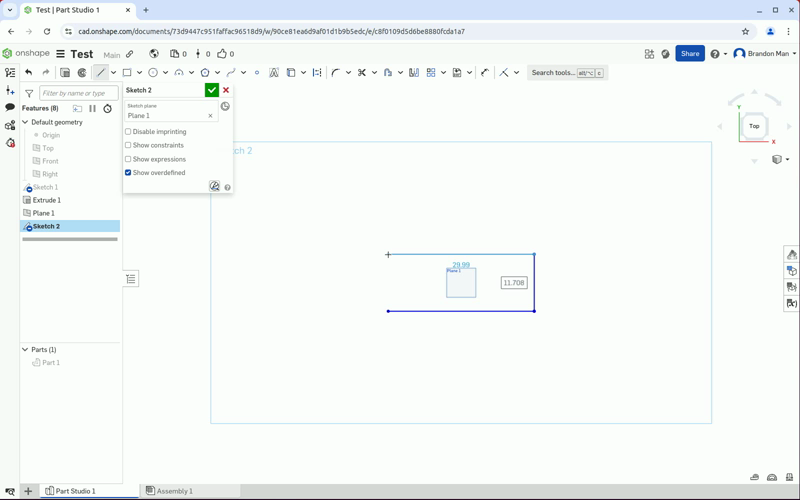
click(388, 254)
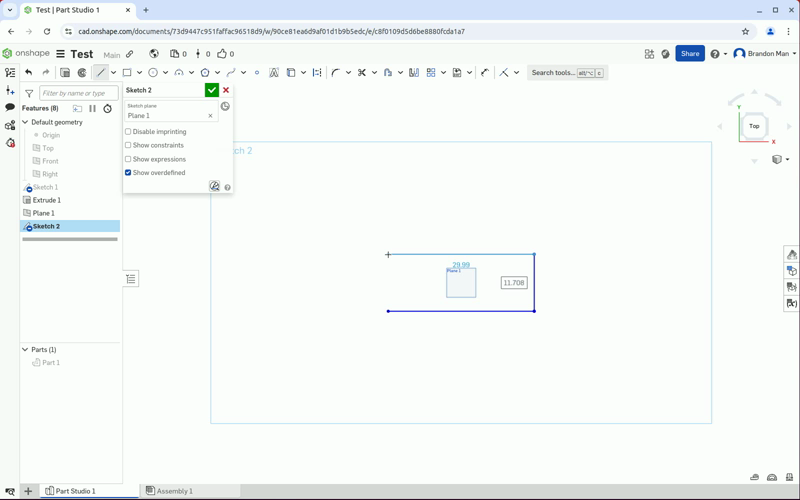
key_up(shift)
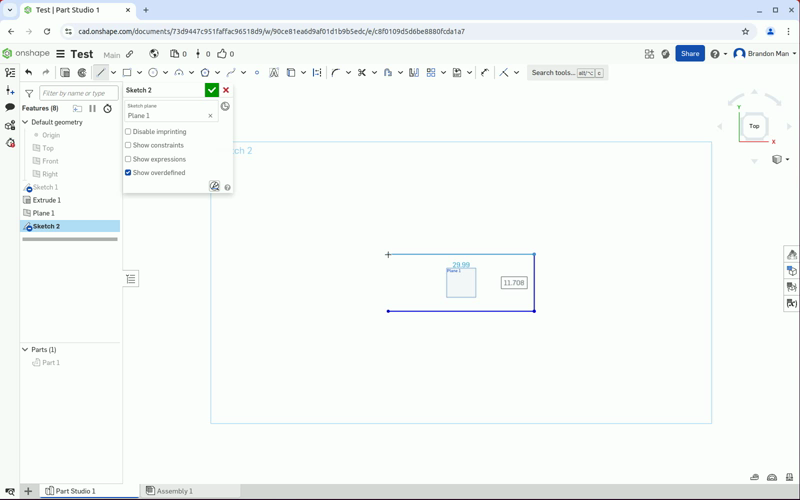
mouse_move(418, 254)
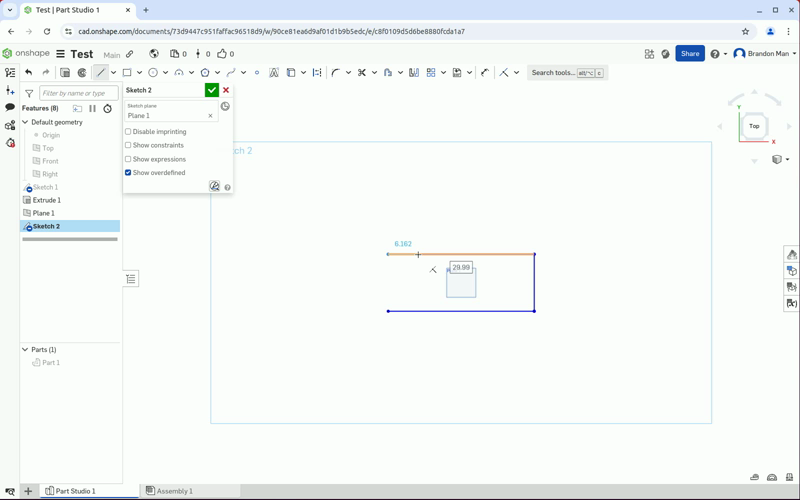
key_down(shift)
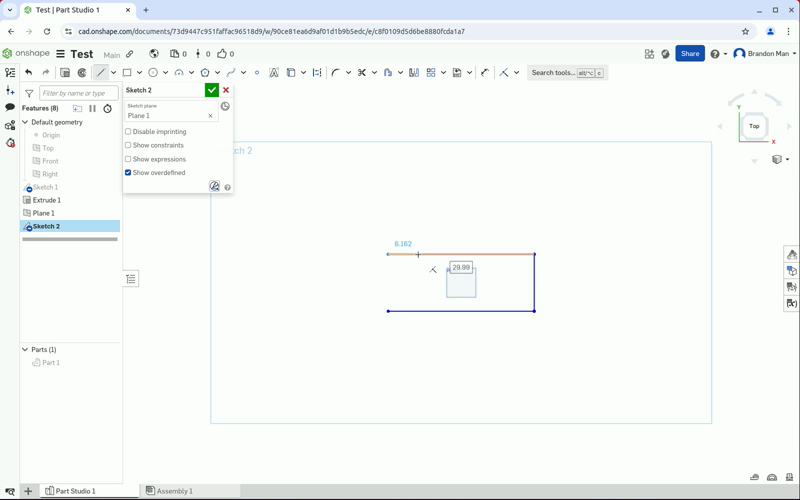
mouse_move(388, 311)
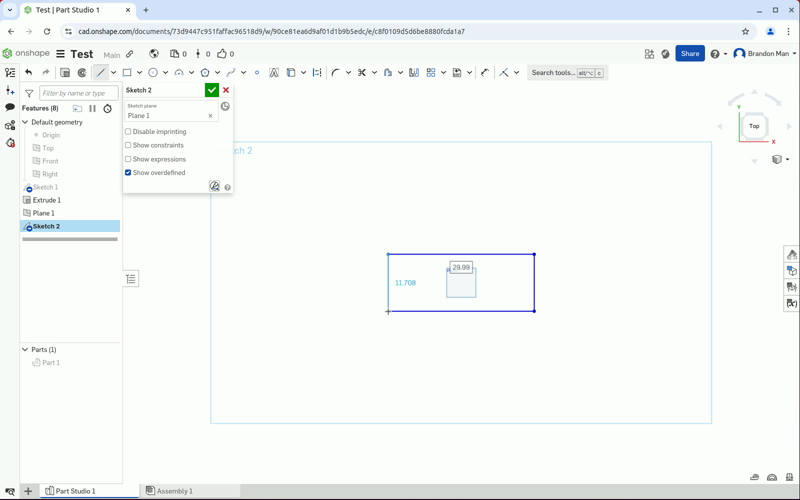
key_up(shift)
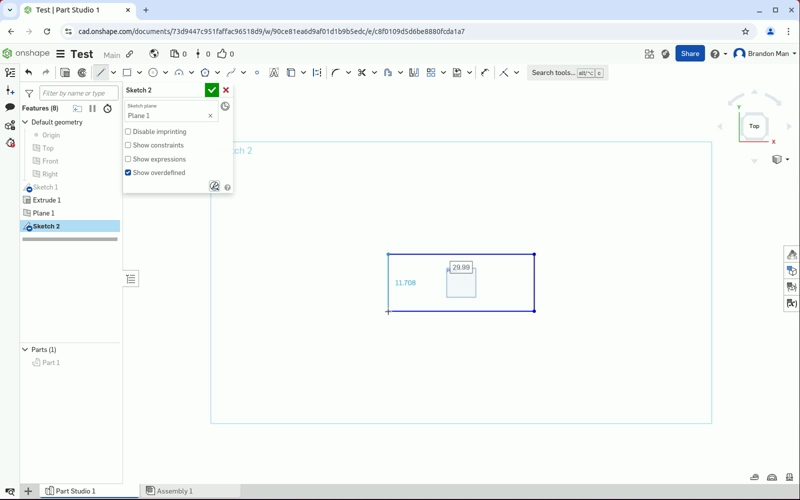
click(388, 311)
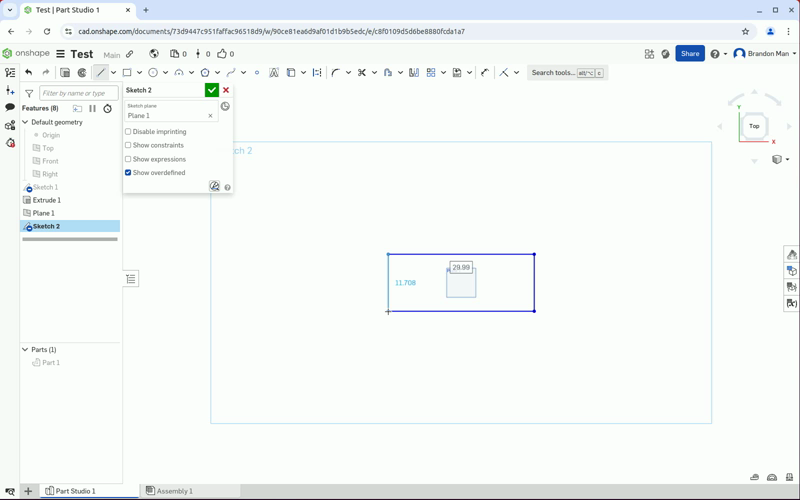
key(esc)
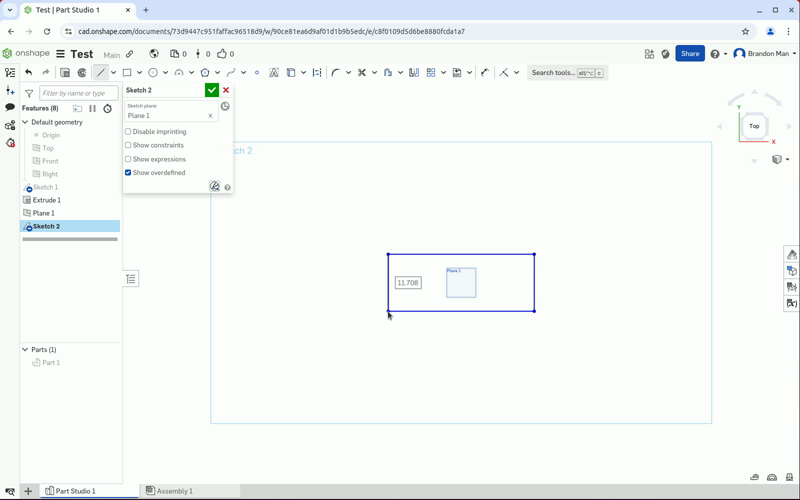
mouse_move(507, 267)
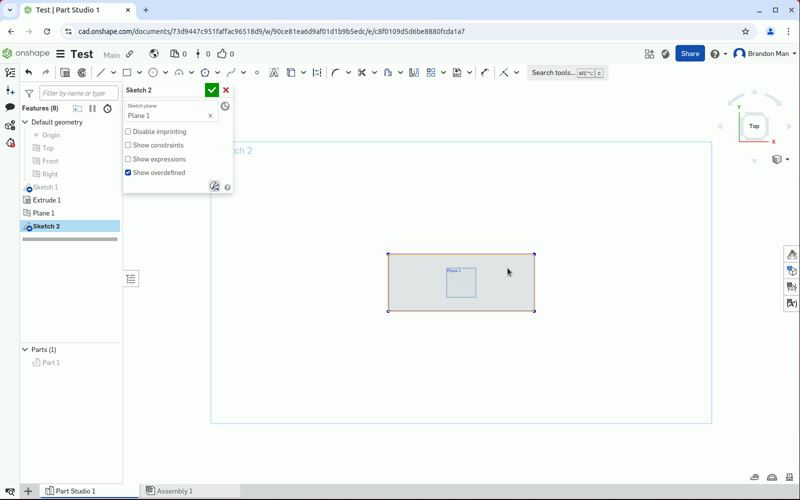
click(507, 267)
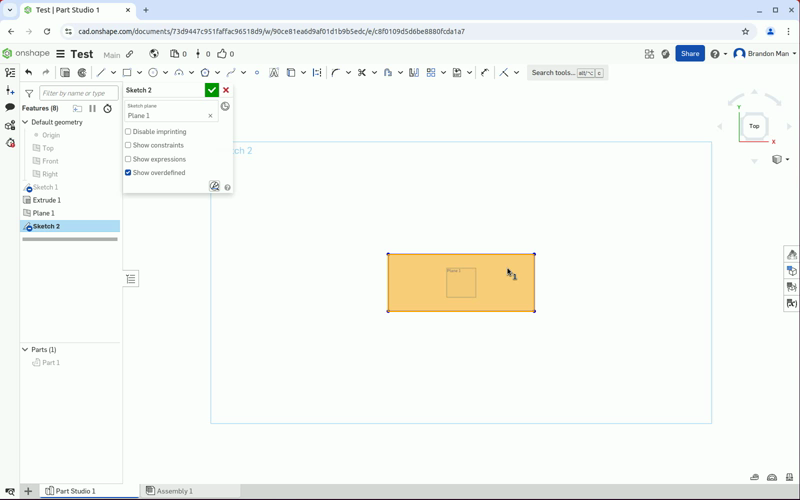
mouse_move(73, 352)
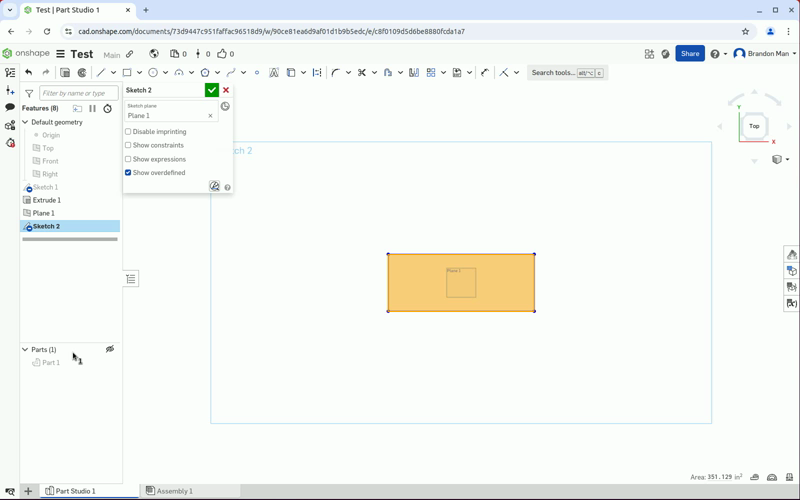
key(shift+y)
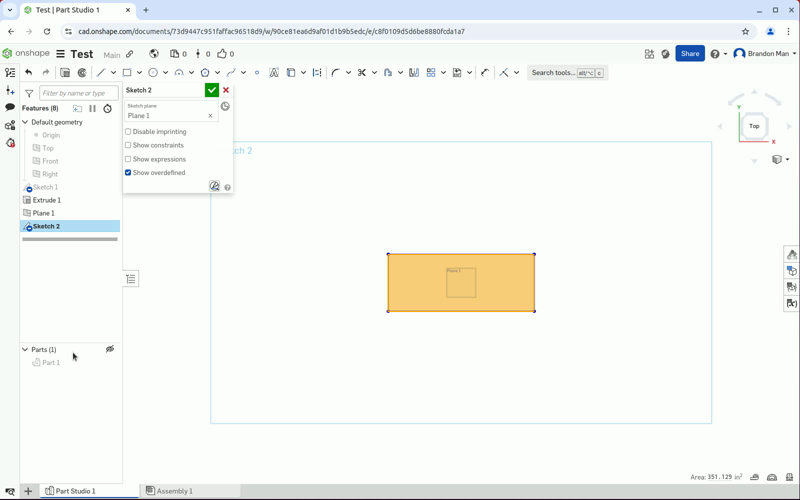
key(shift+e)
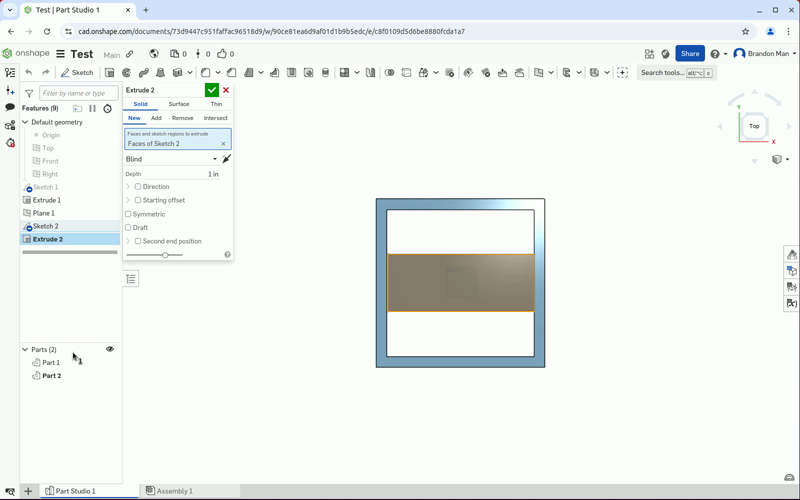
mouse_move(143, 106)
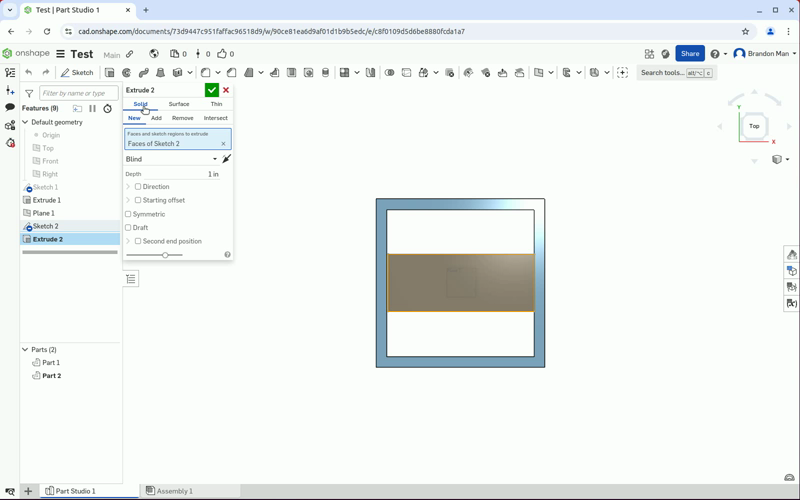
click(143, 106)
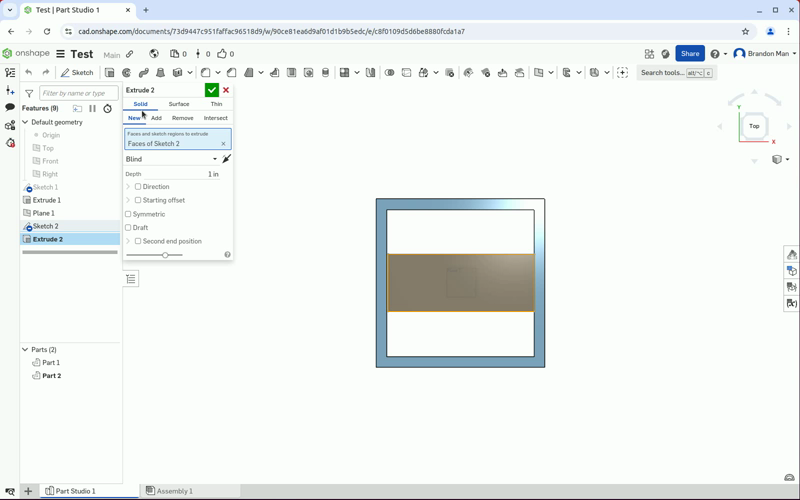
mouse_move(137, 120)
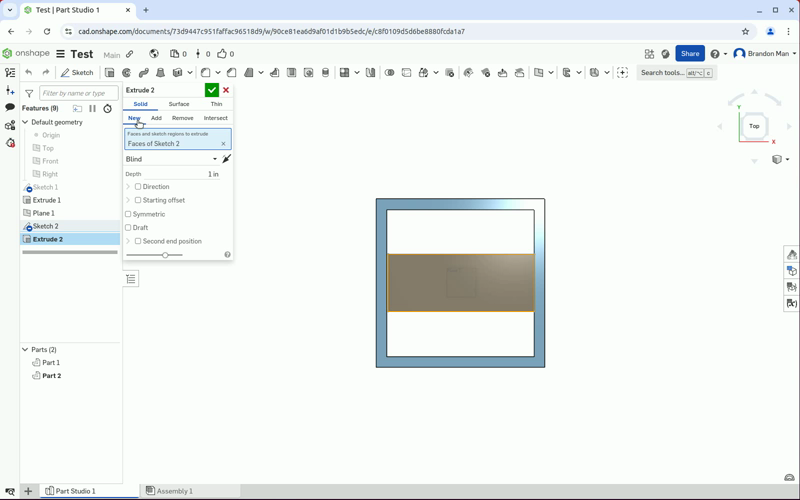
click(137, 120)
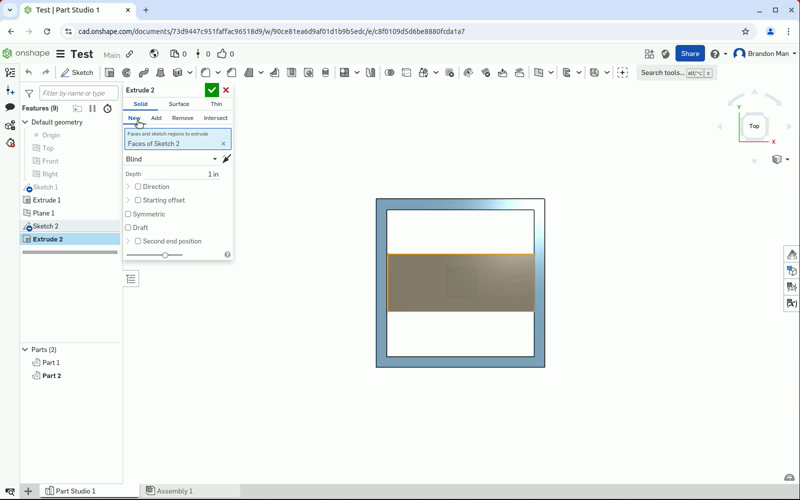
key(tab, 4)
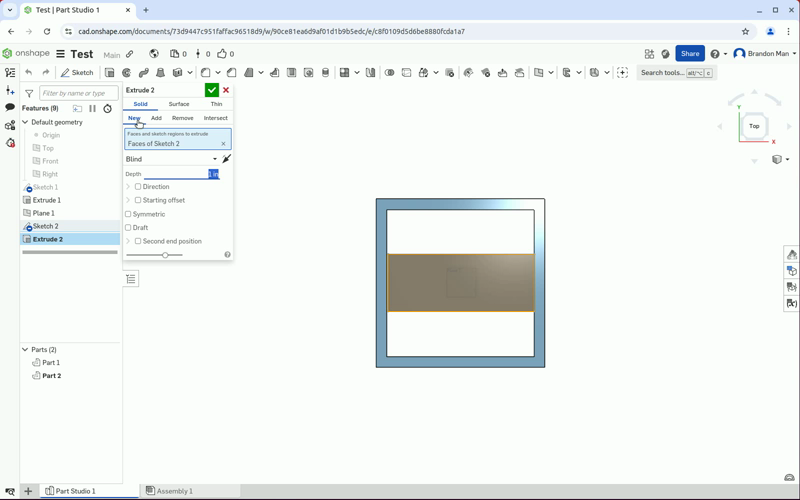
text(-2.407)
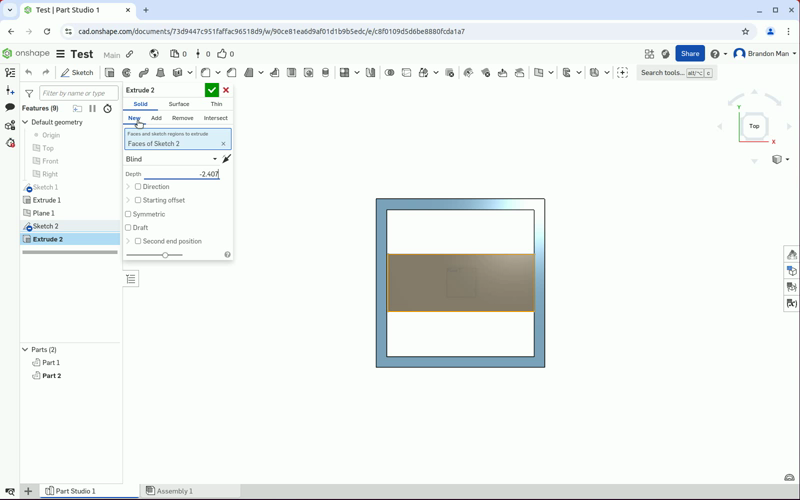
key(enter)
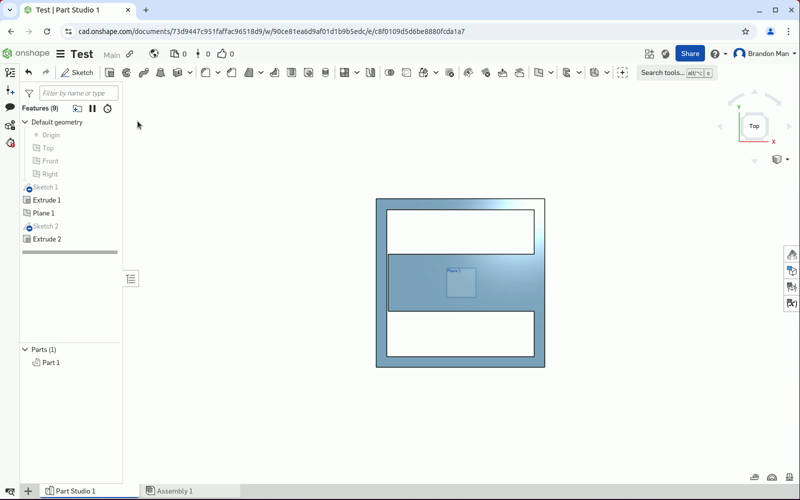
key(shift+h)
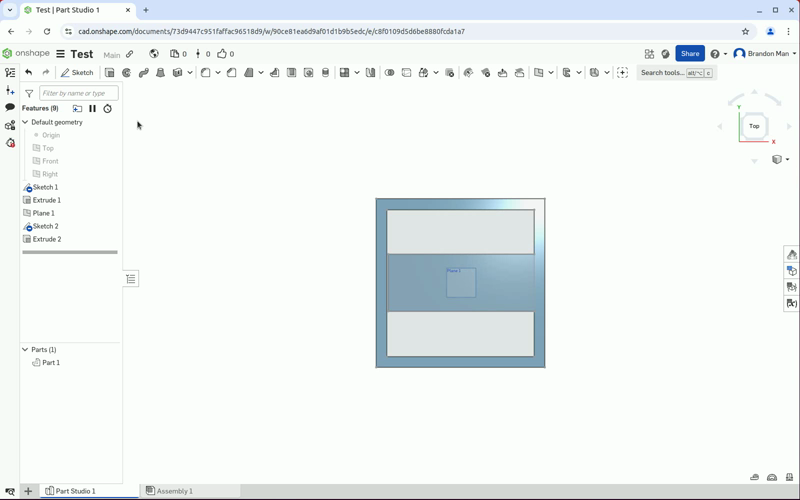
key(shift+h)
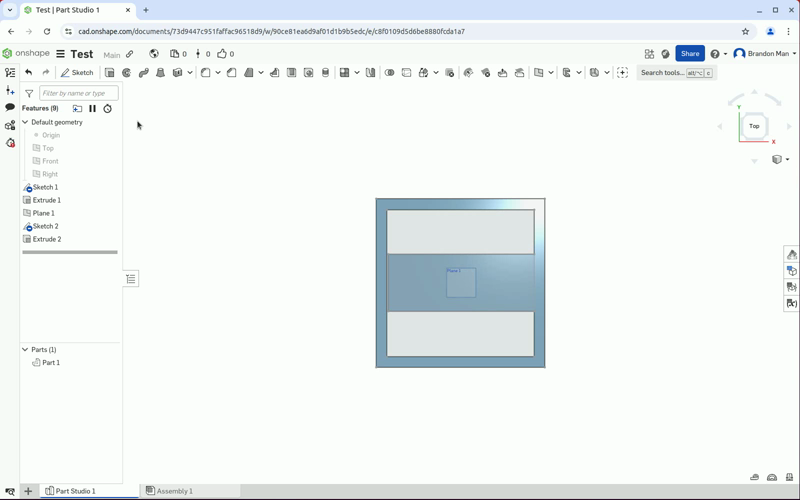
key(shift+7)
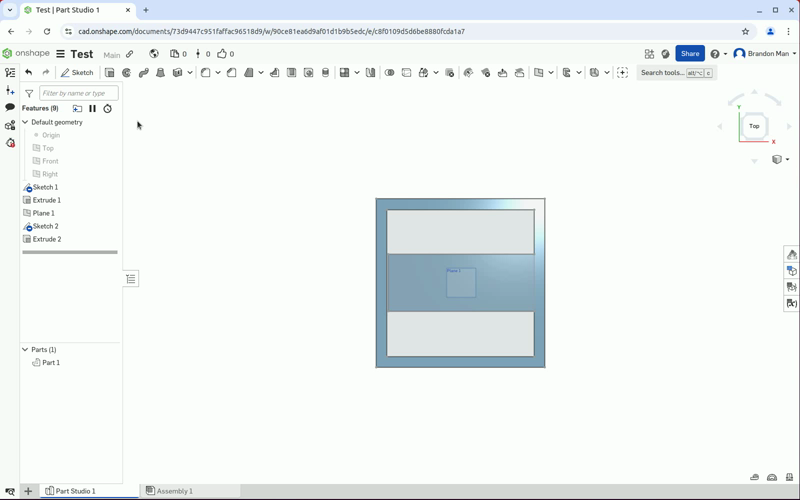
key(up, 3)
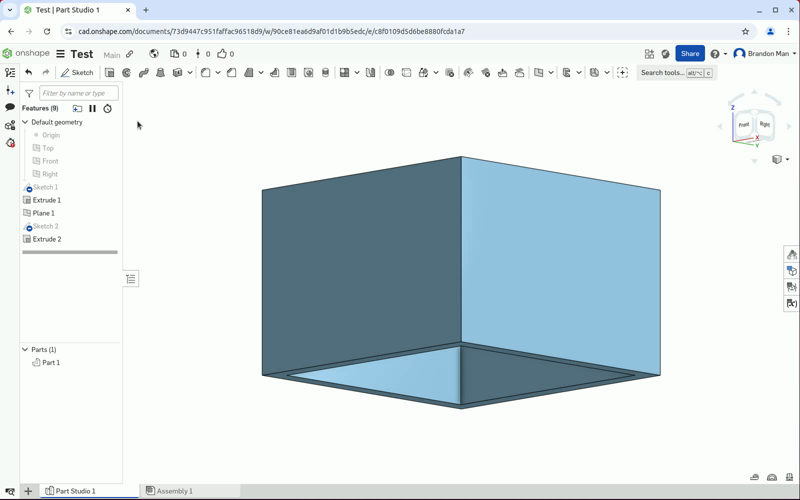
key(left, 3)
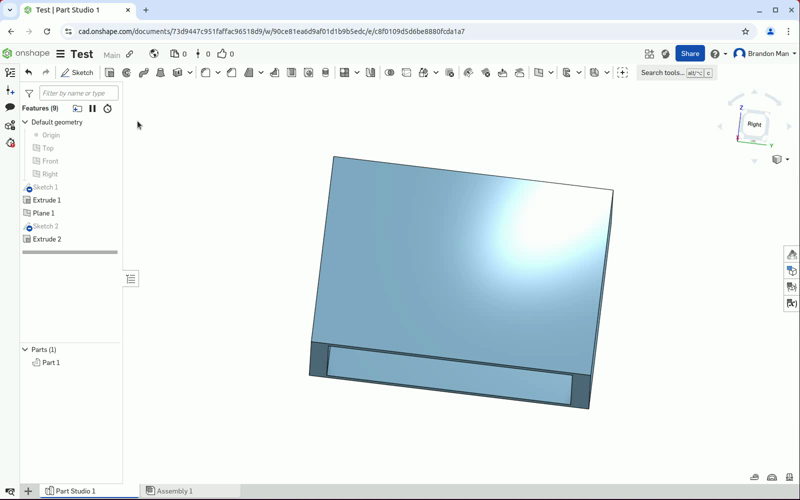
key(right, 3)
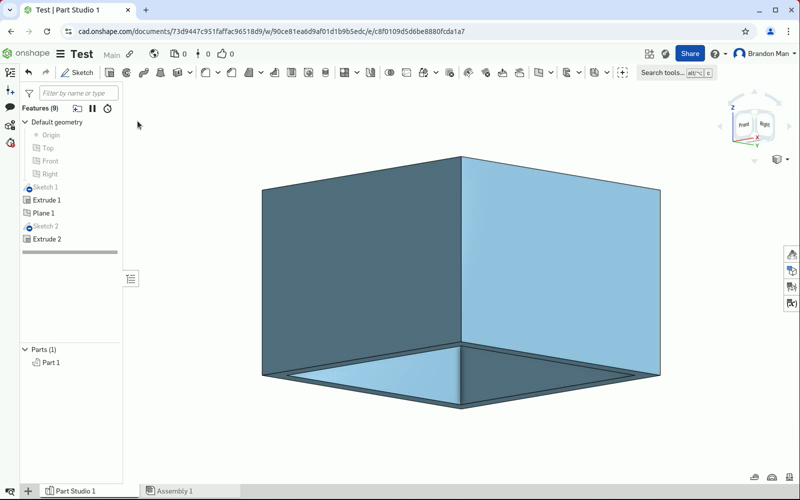
key(down, 3)
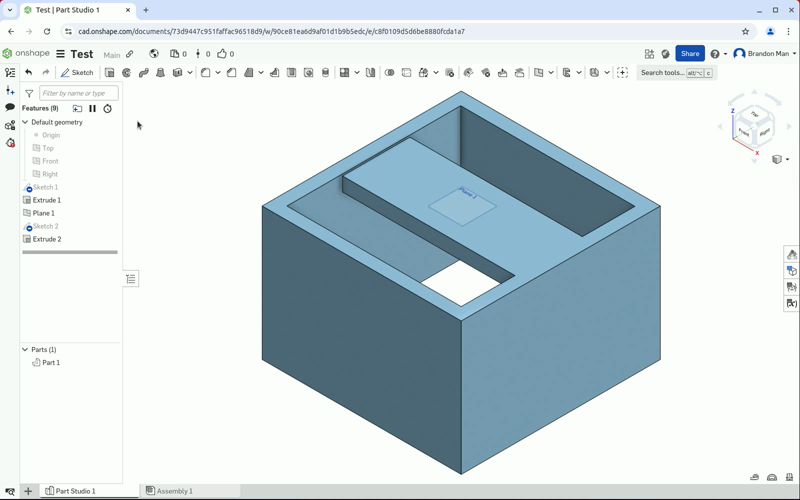
mouse_move(73, 189)
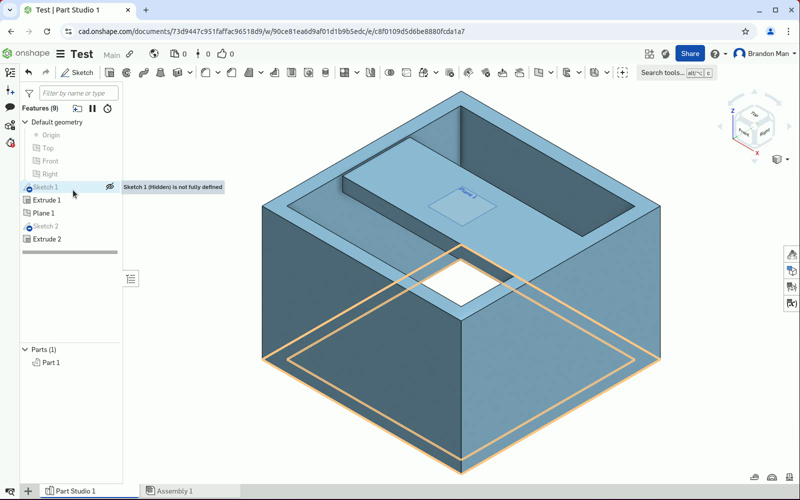
click(73, 189)